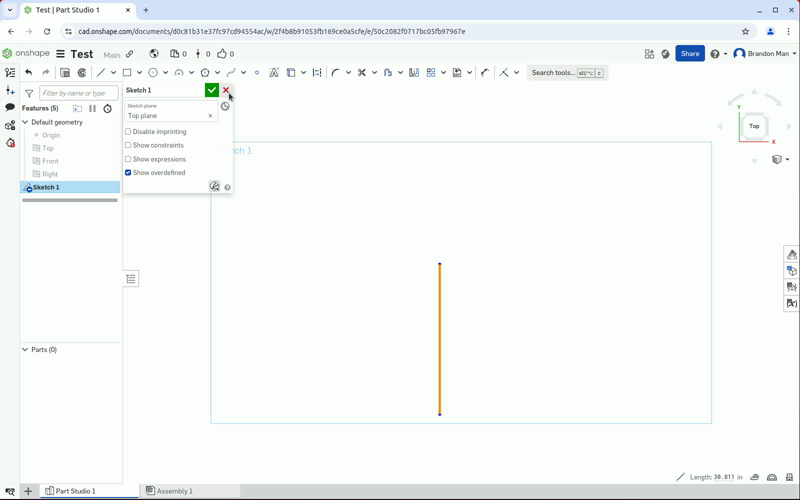
key(shift+h)
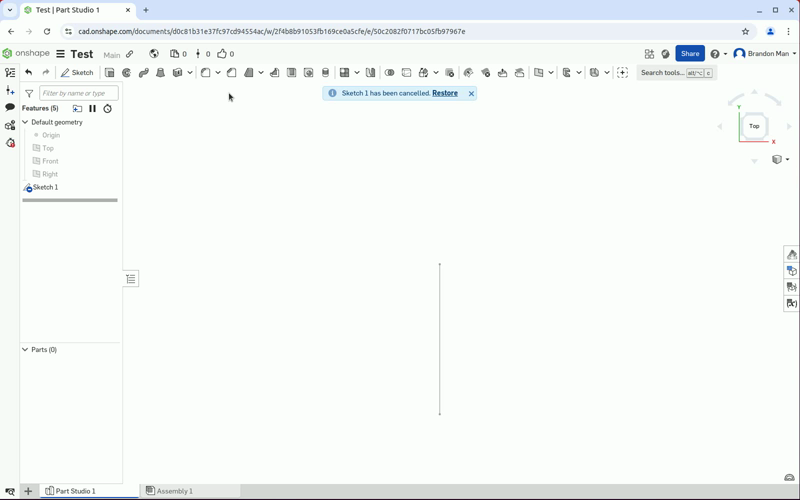
mouse_move(73, 352)
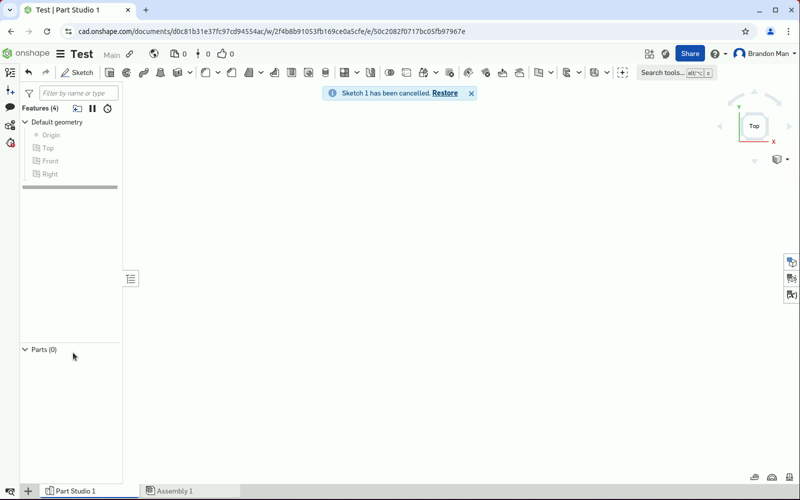
key(y)
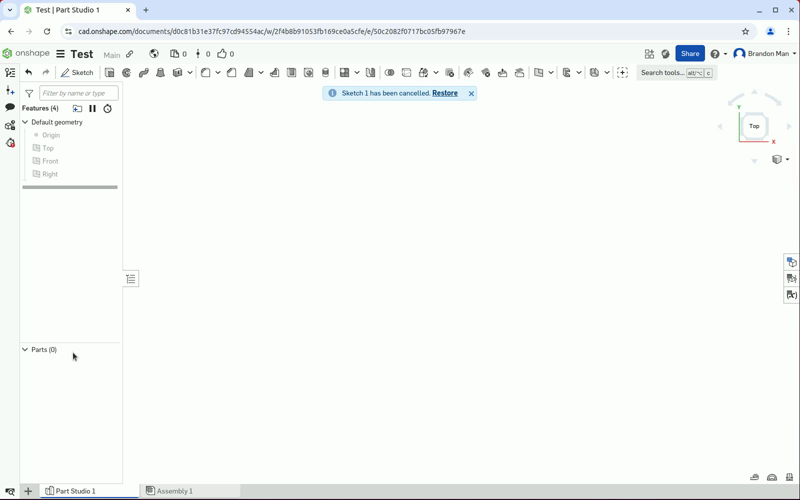
key(shift+p)
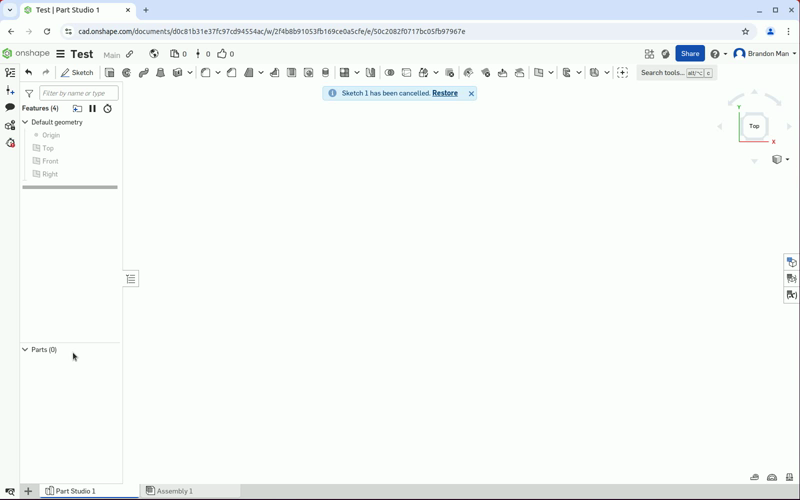
key(space)
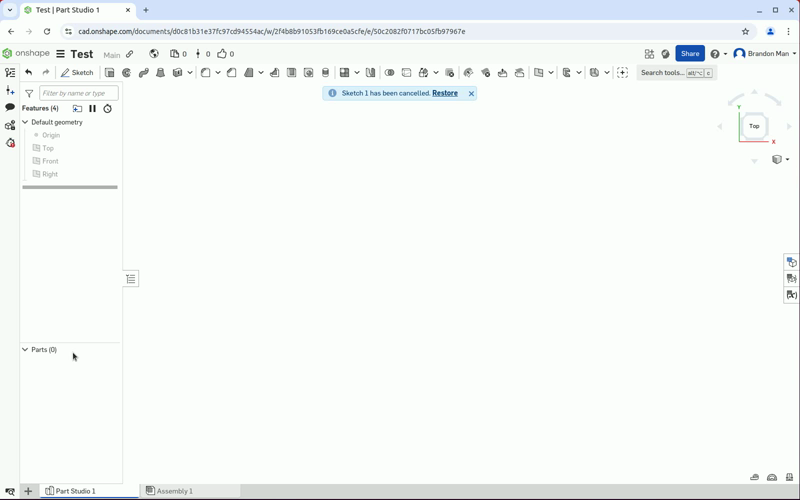
key_down(shift)
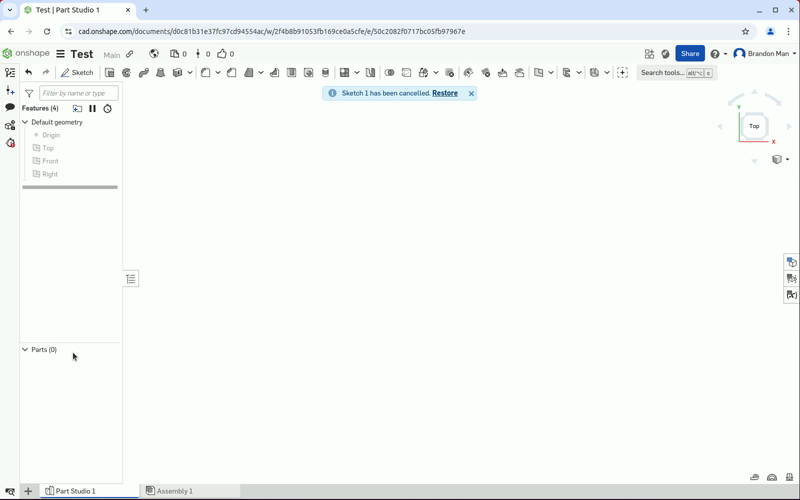
key(up)
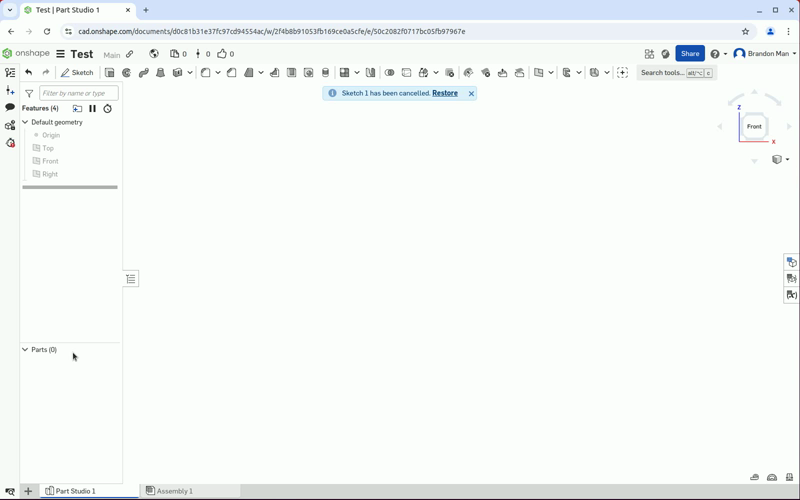
key_up(shift)
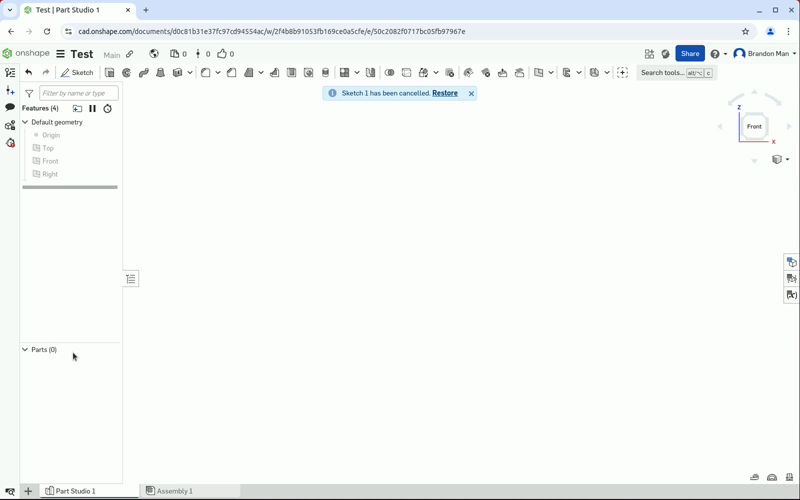
mouse_move(73, 352)
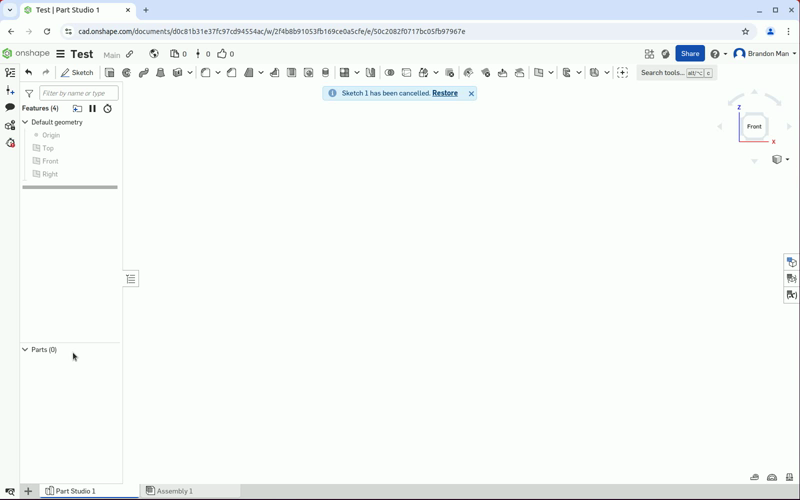
key(shift+y)
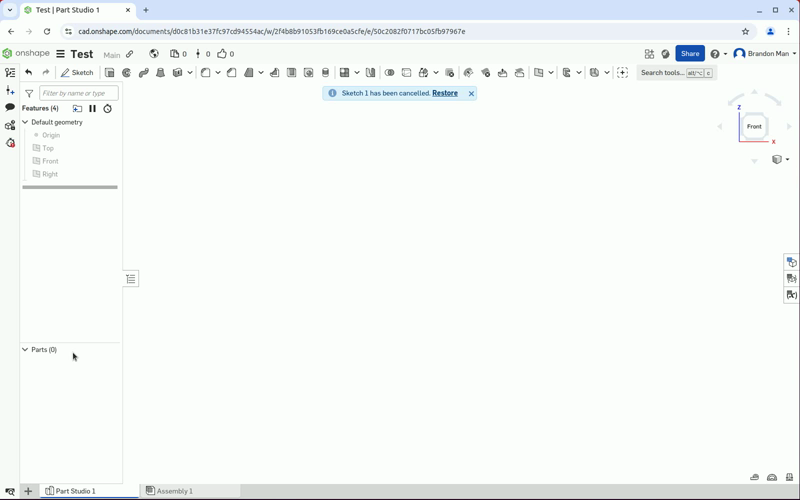
key(shift+s)
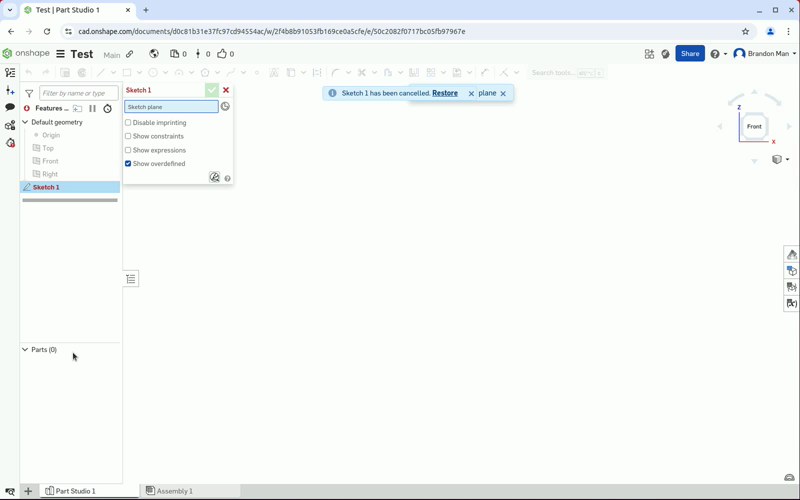
mouse_move(73, 163)
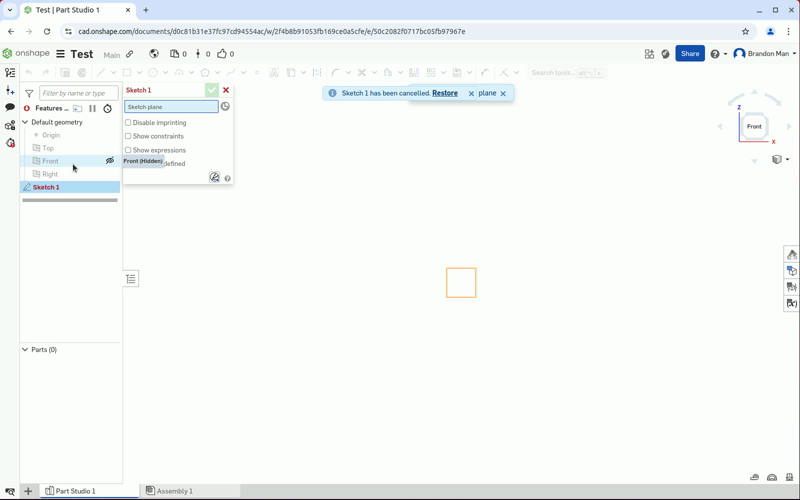
click(73, 163)
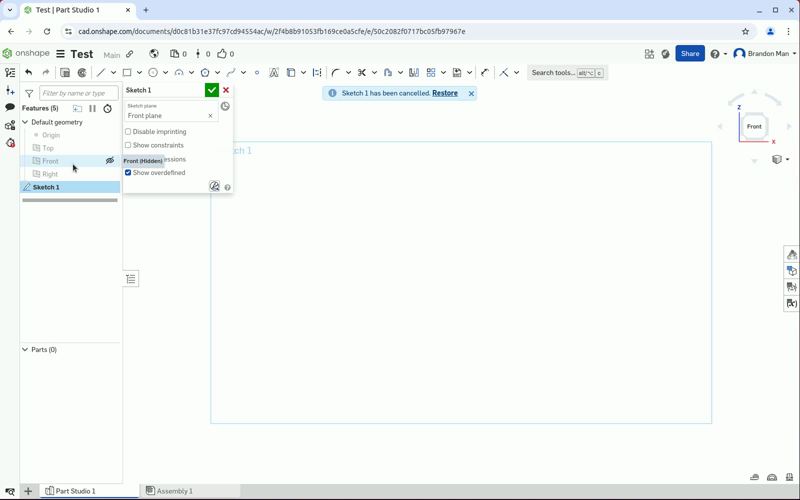
mouse_move(73, 352)
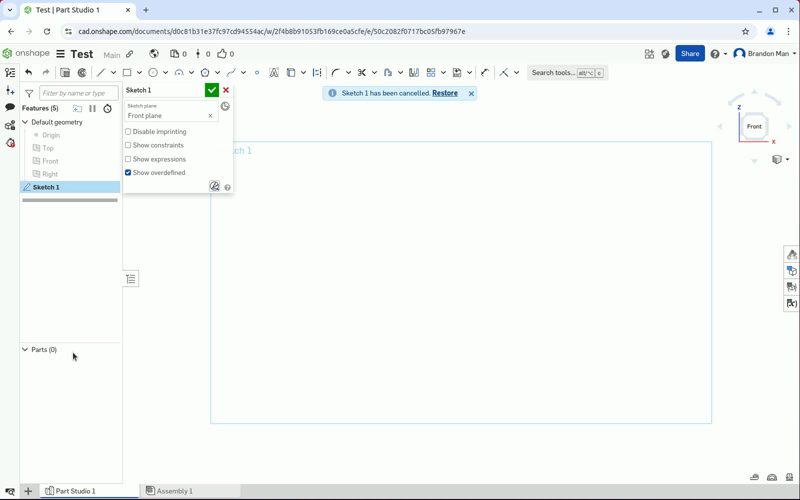
key(y)
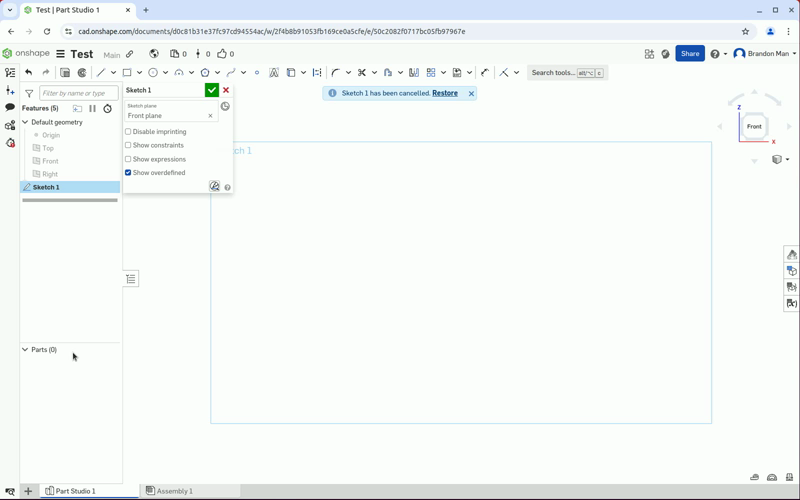
key(l)
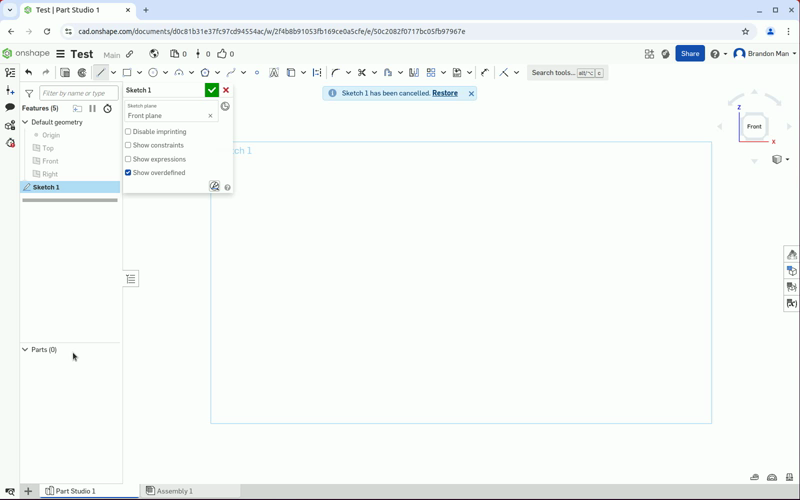
key_down(shift)
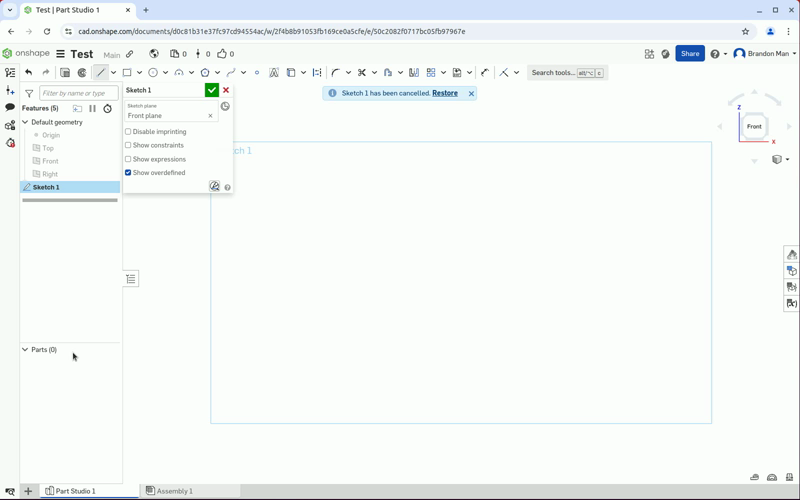
mouse_move(348, 339)
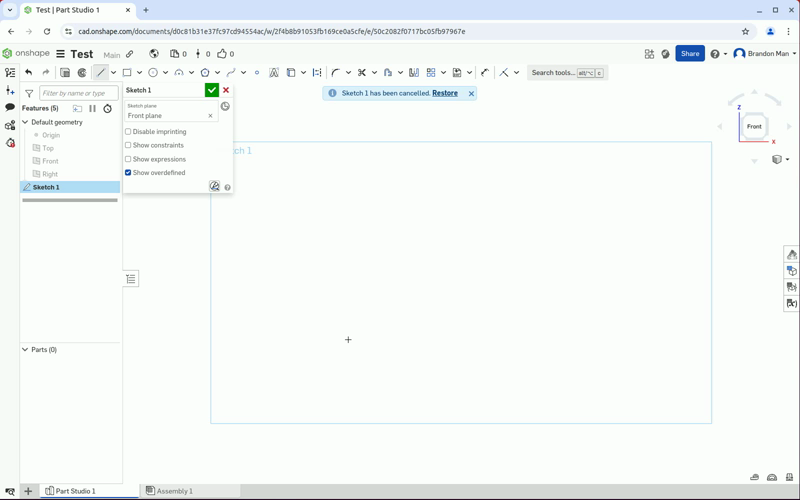
click(348, 339)
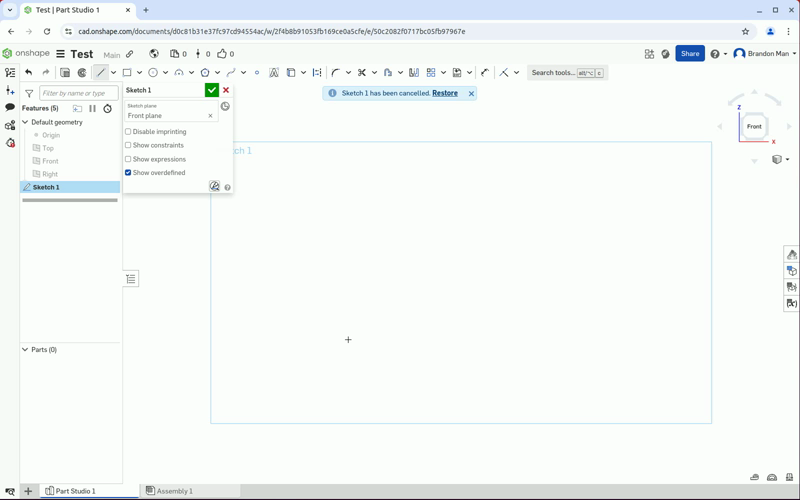
key_up(shift)
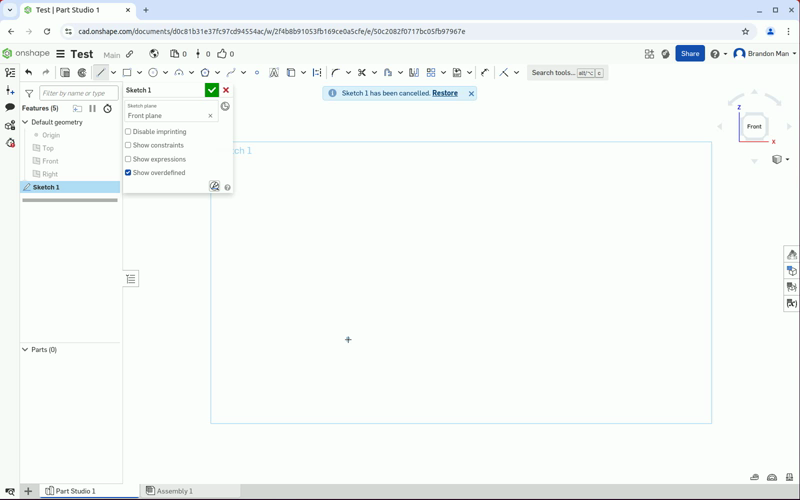
key_down(shift)
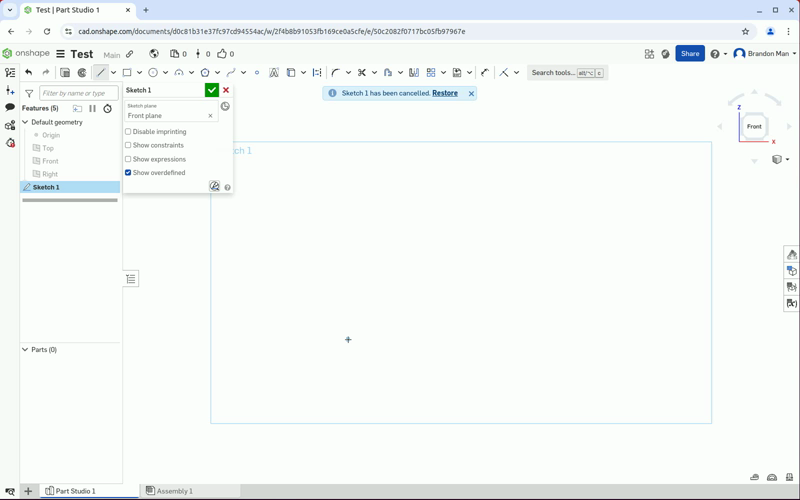
mouse_move(529, 339)
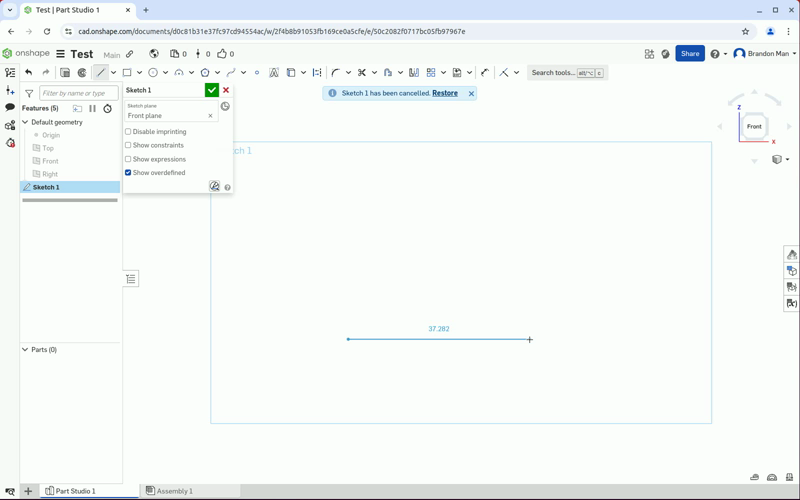
click(529, 339)
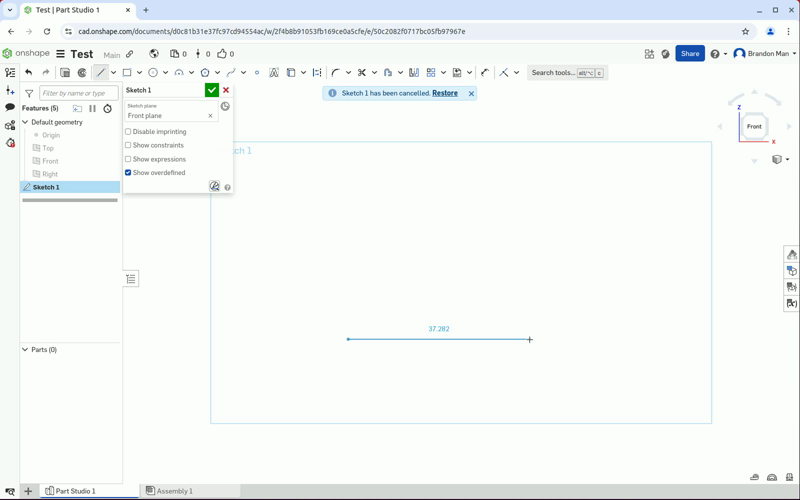
key_up(shift)
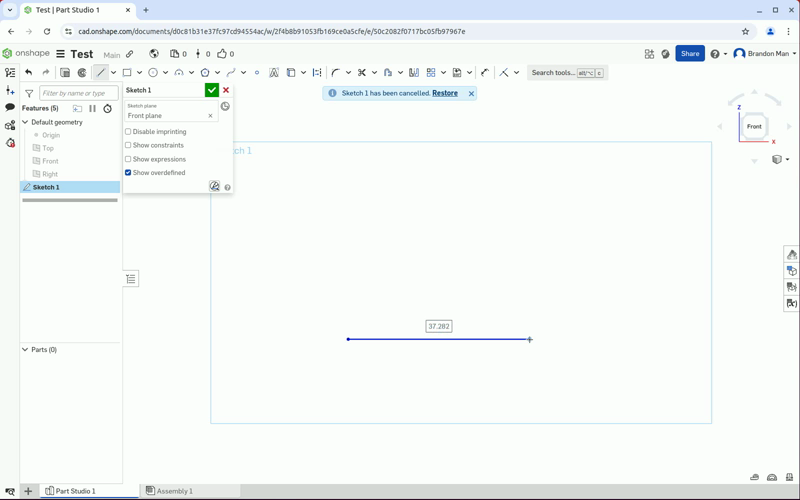
key_down(shift)
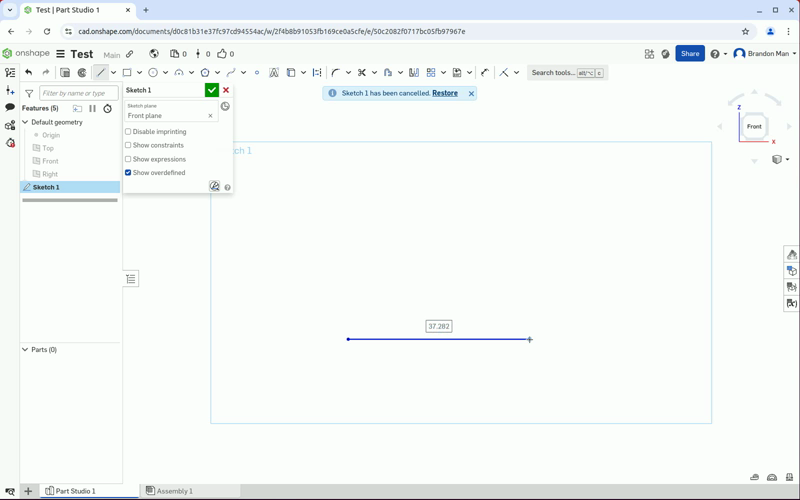
mouse_move(559, 339)
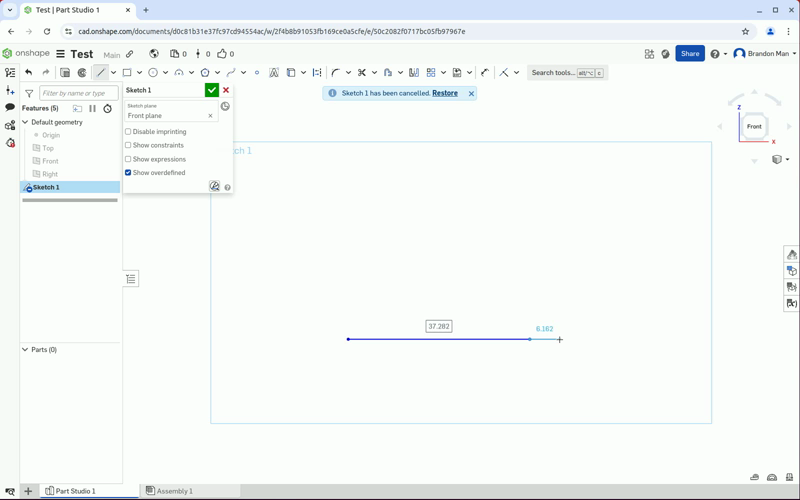
mouse_move(529, 310)
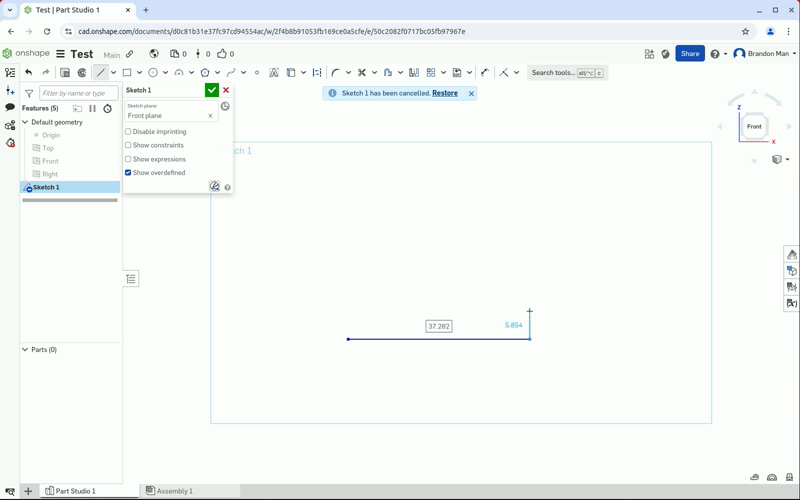
click(529, 310)
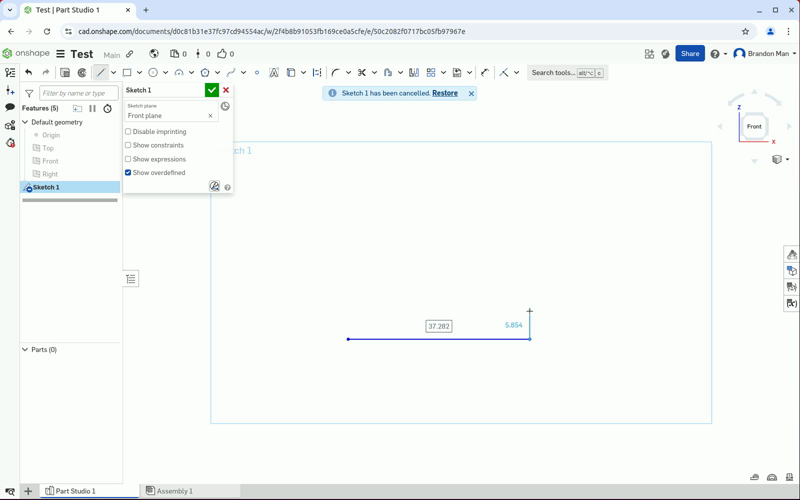
key_up(shift)
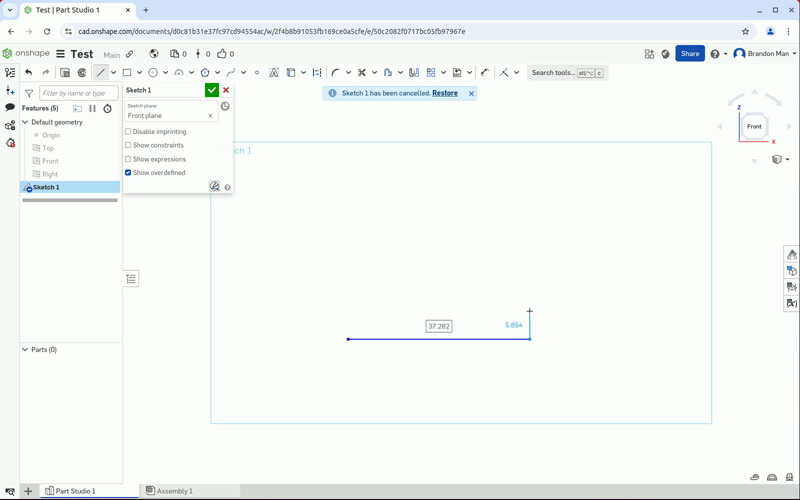
key_down(shift)
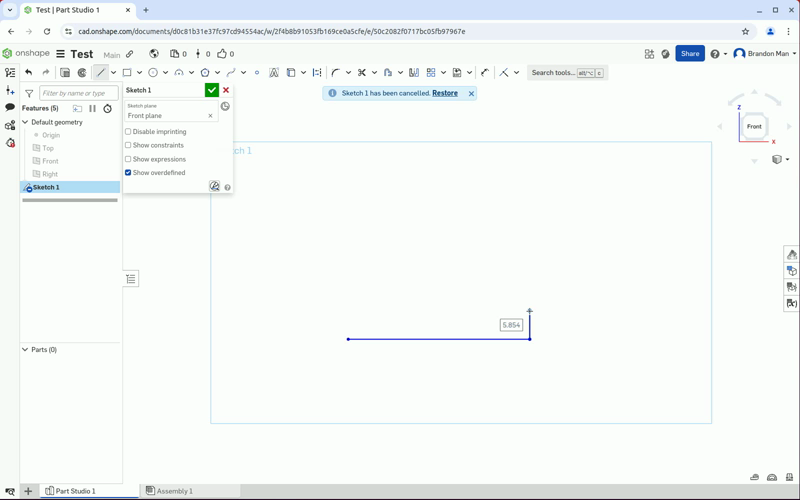
mouse_move(559, 310)
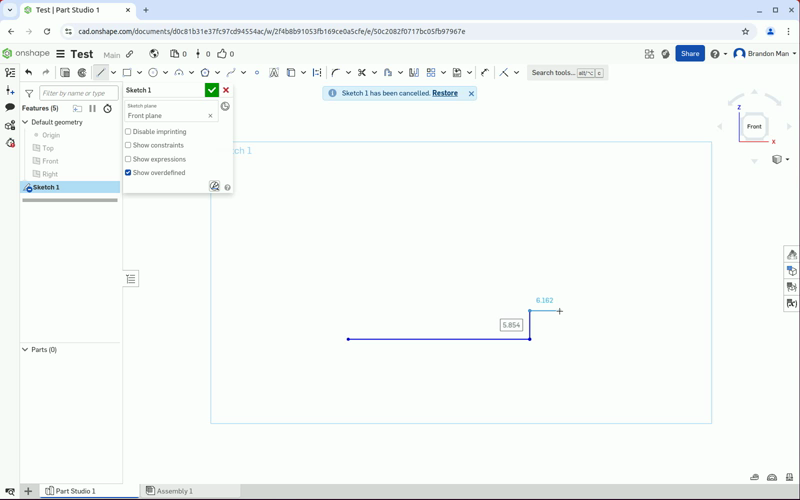
mouse_move(572, 310)
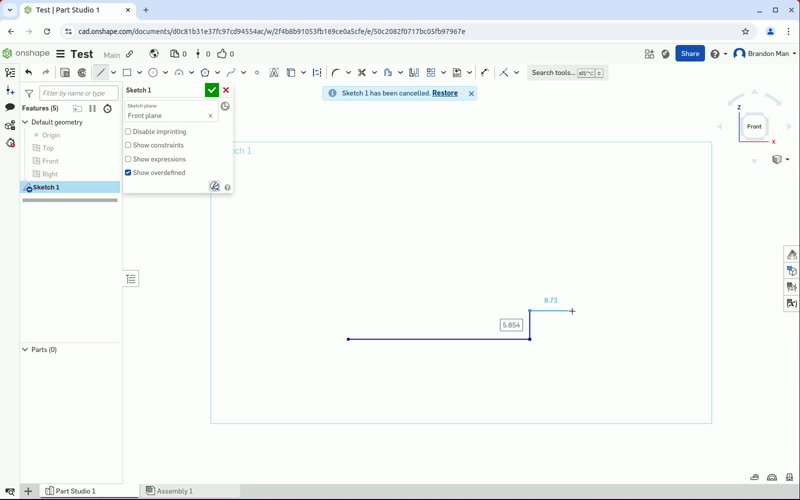
click(572, 310)
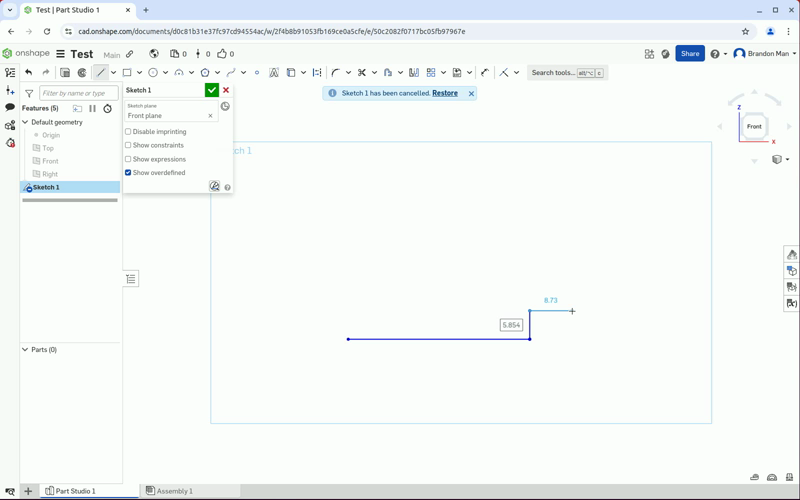
key_up(shift)
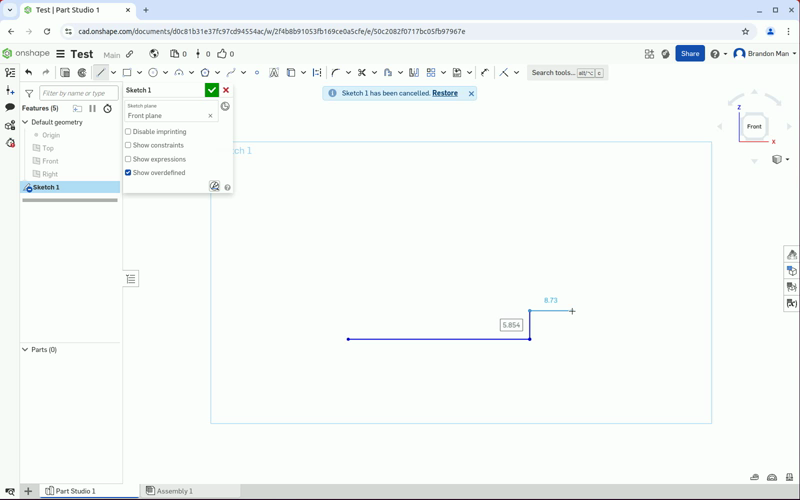
key_down(shift)
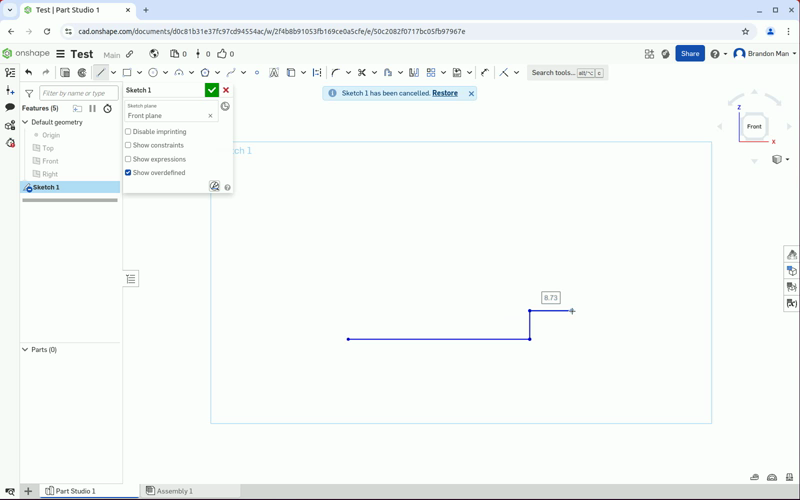
mouse_move(572, 226)
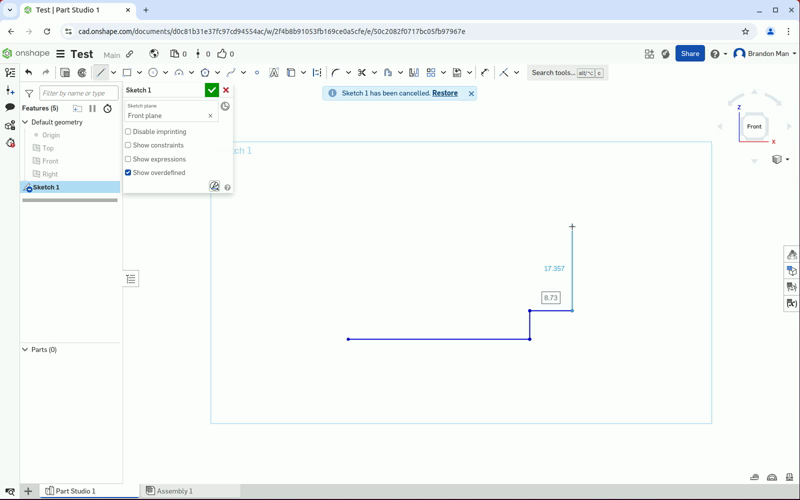
click(572, 226)
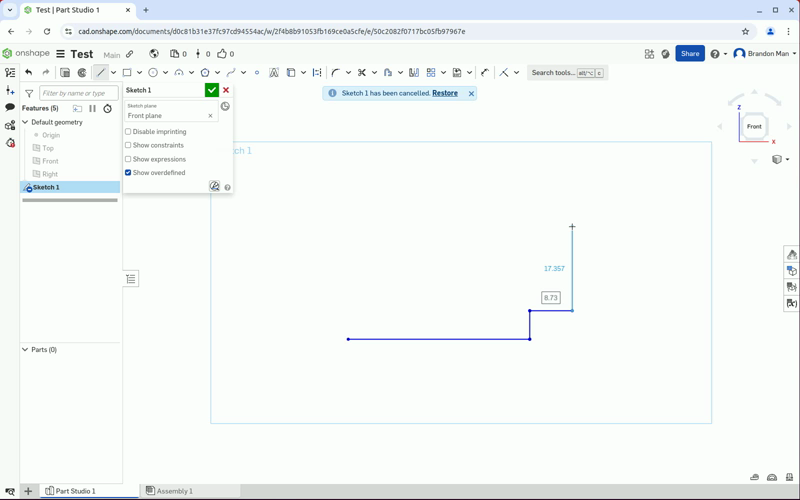
key_up(shift)
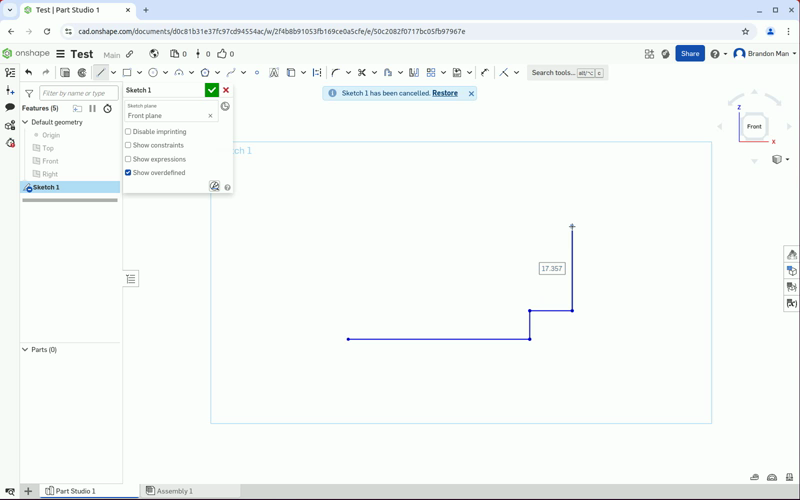
key_down(shift)
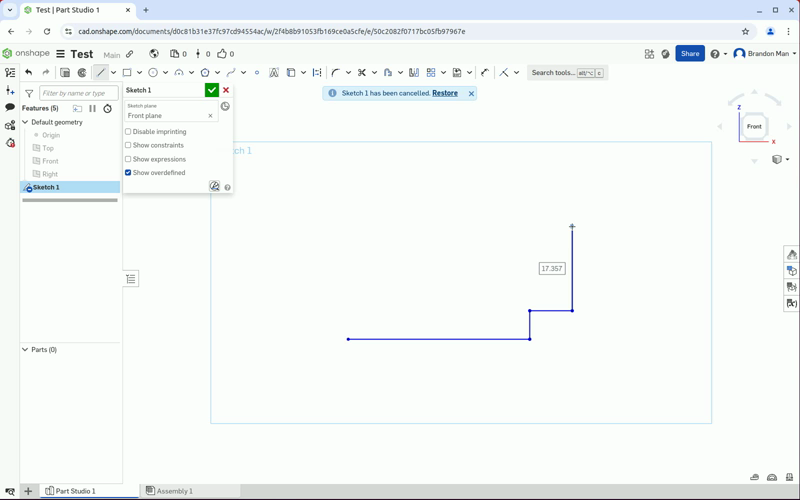
mouse_move(348, 226)
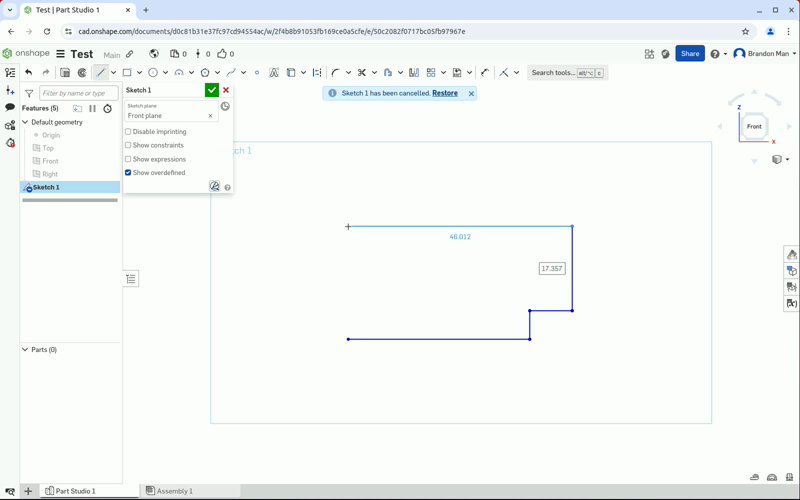
click(348, 226)
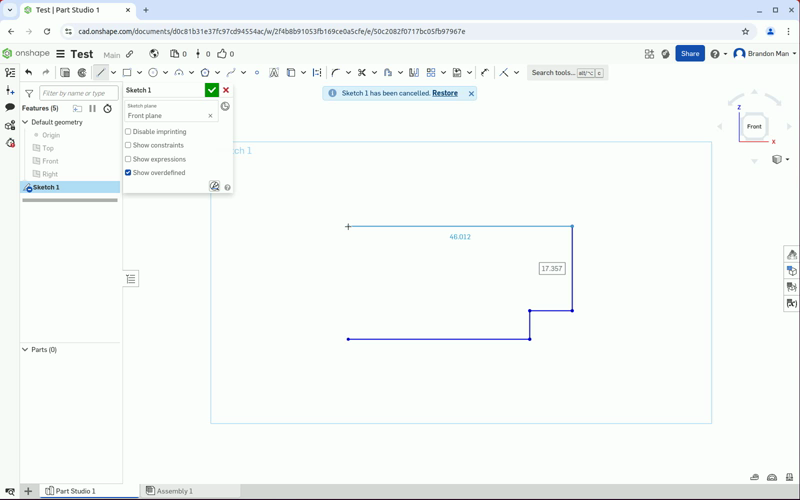
key_up(shift)
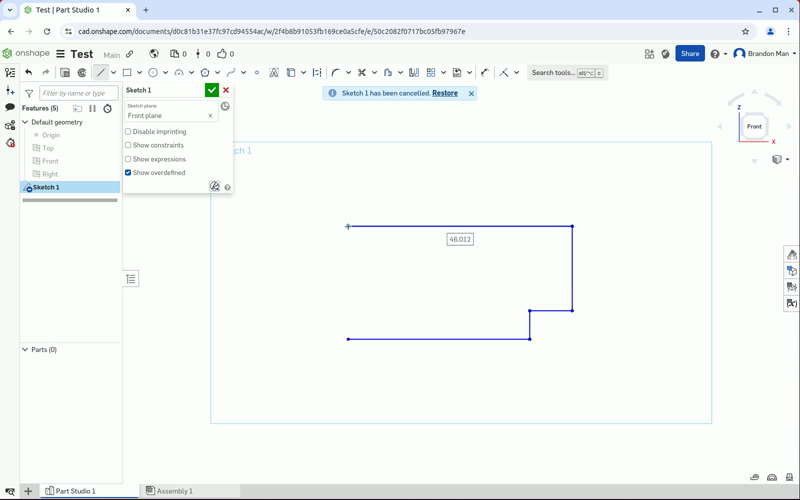
key_down(shift)
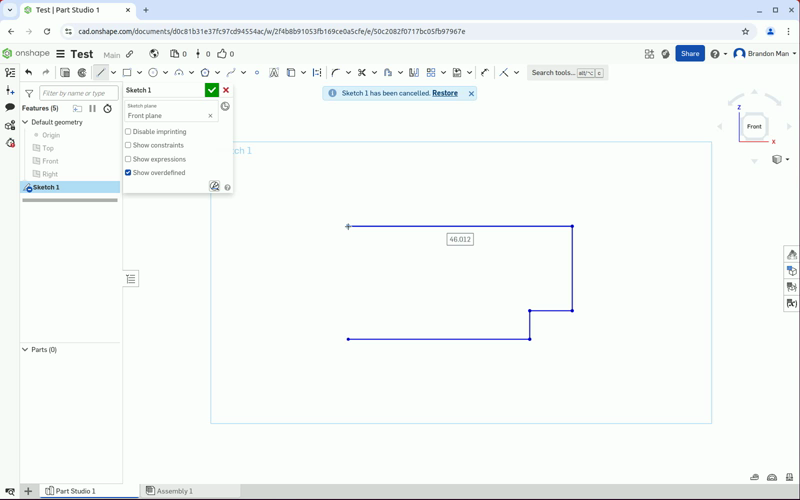
mouse_move(348, 339)
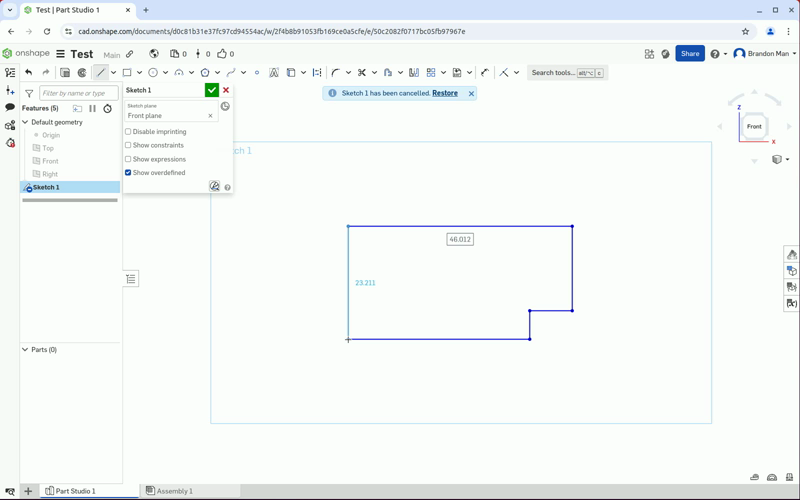
key_up(shift)
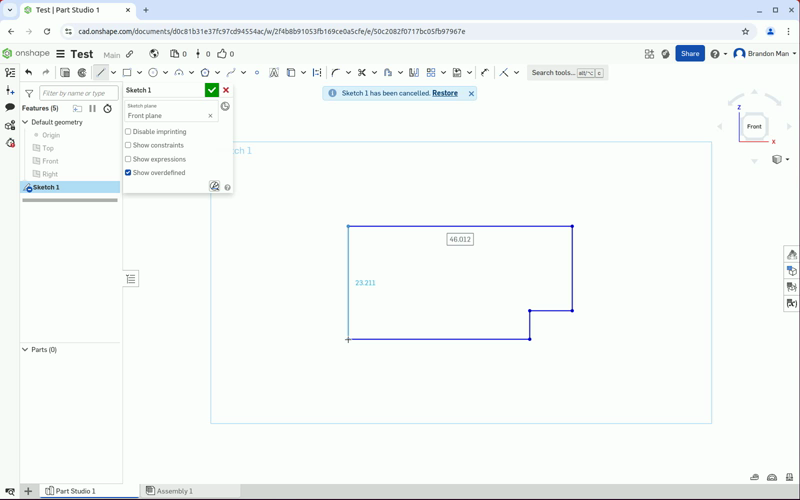
click(348, 339)
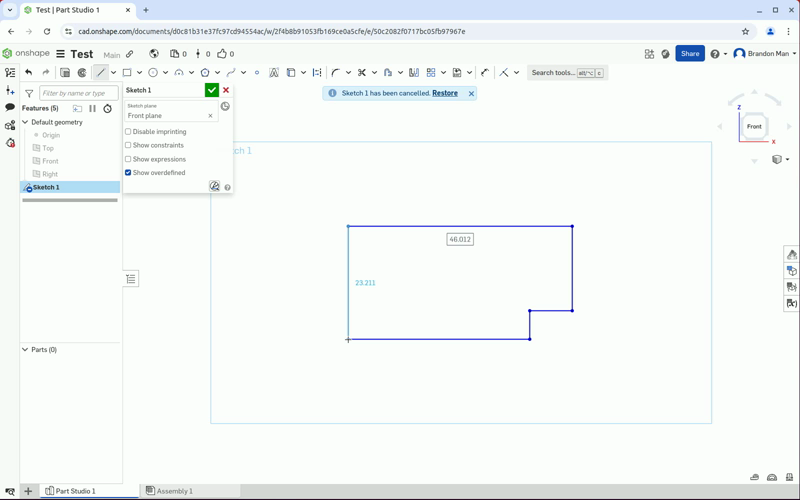
key(esc)
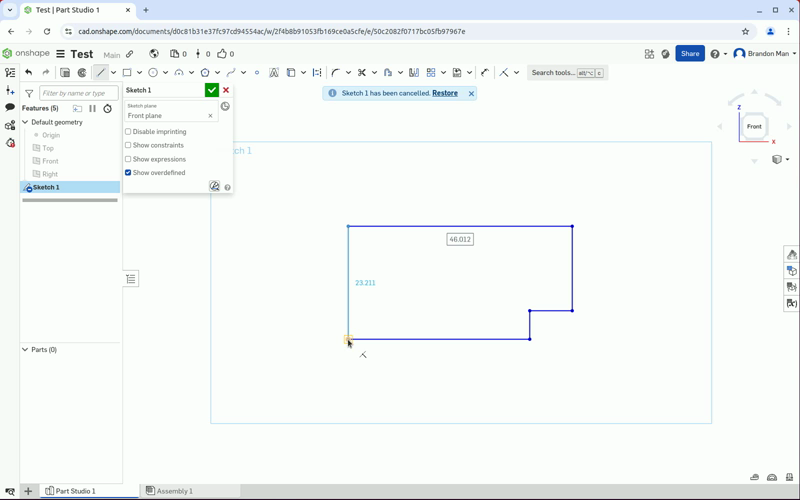
mouse_move(499, 289)
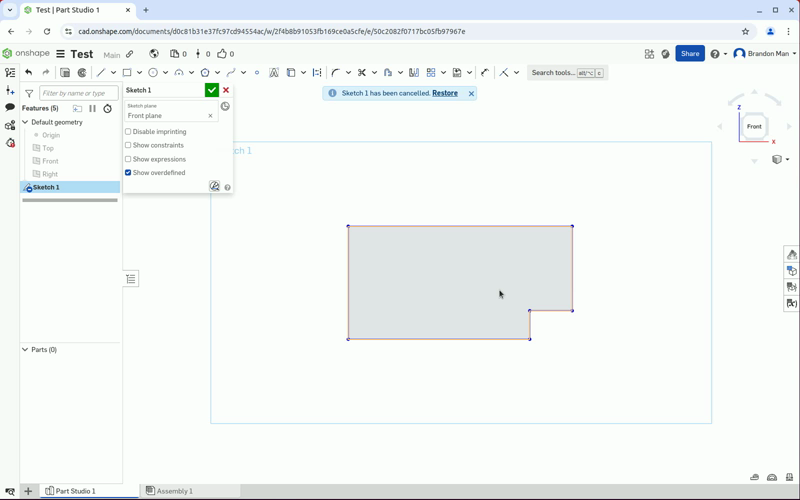
click(499, 289)
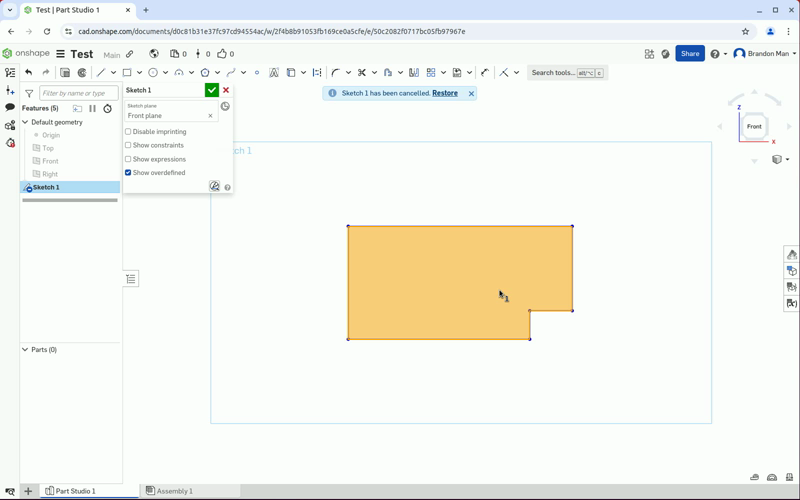
mouse_move(73, 352)
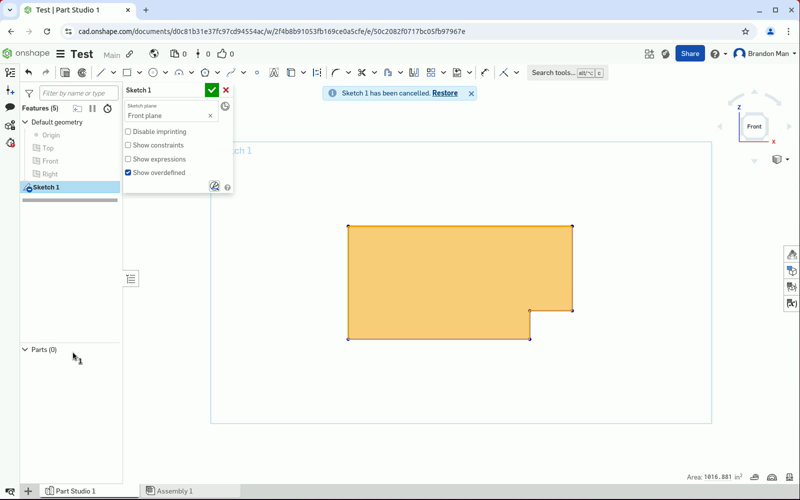
key(shift+y)
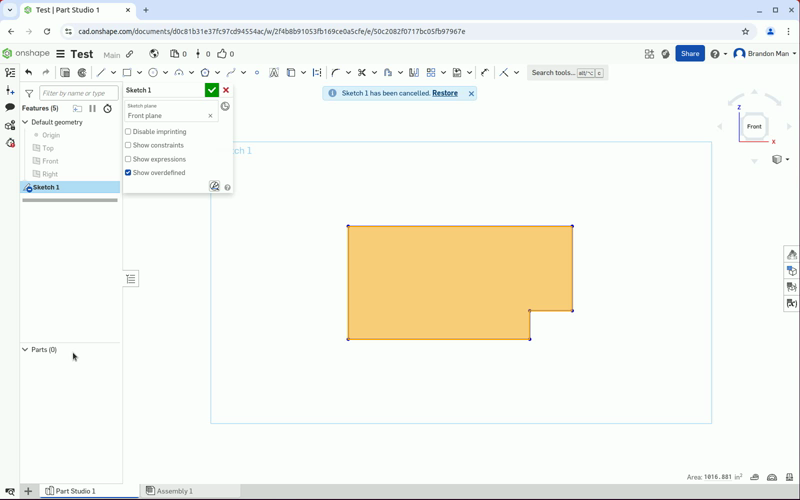
key(shift+e)
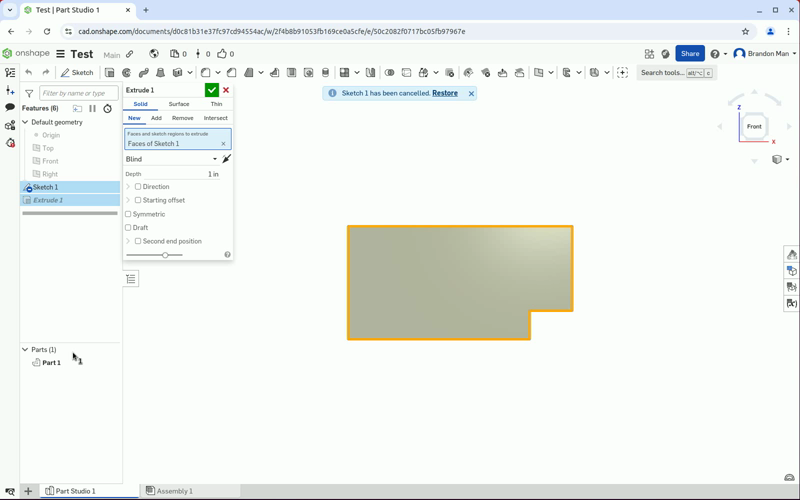
mouse_move(143, 106)
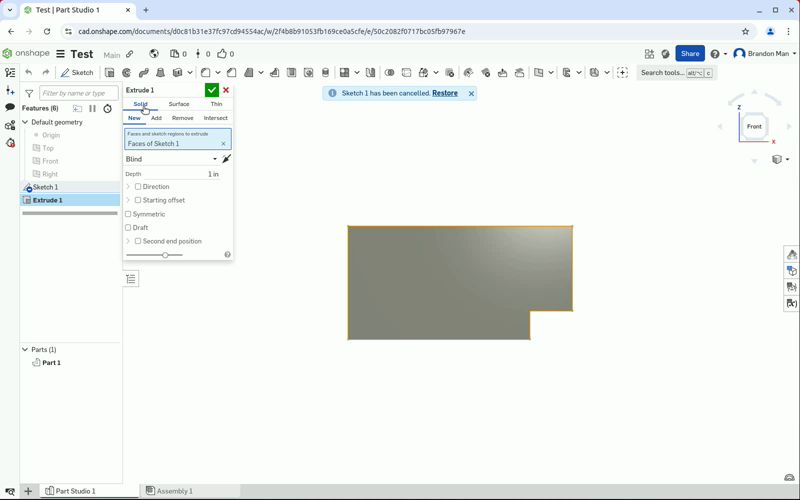
click(143, 106)
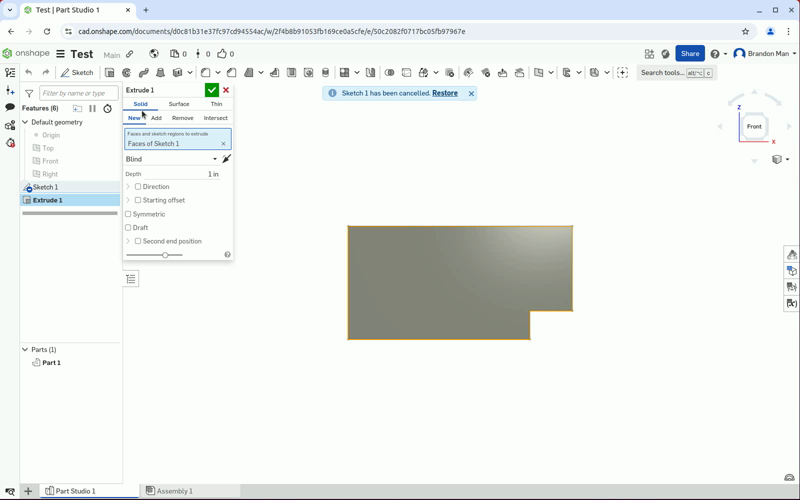
mouse_move(137, 120)
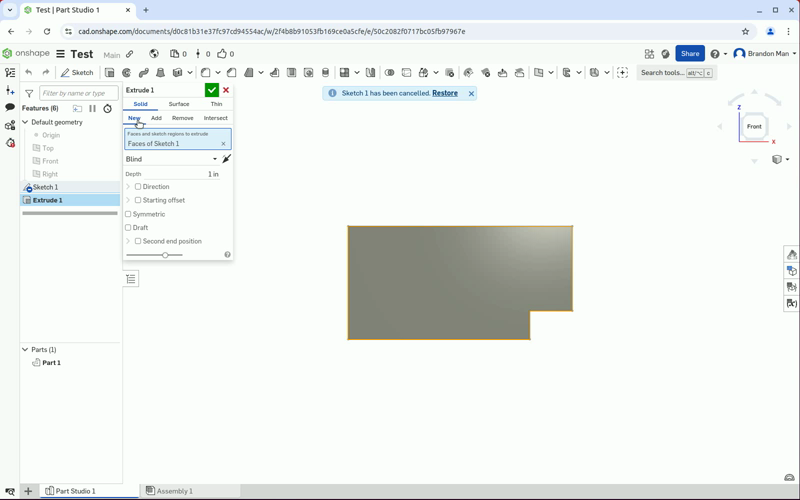
click(137, 120)
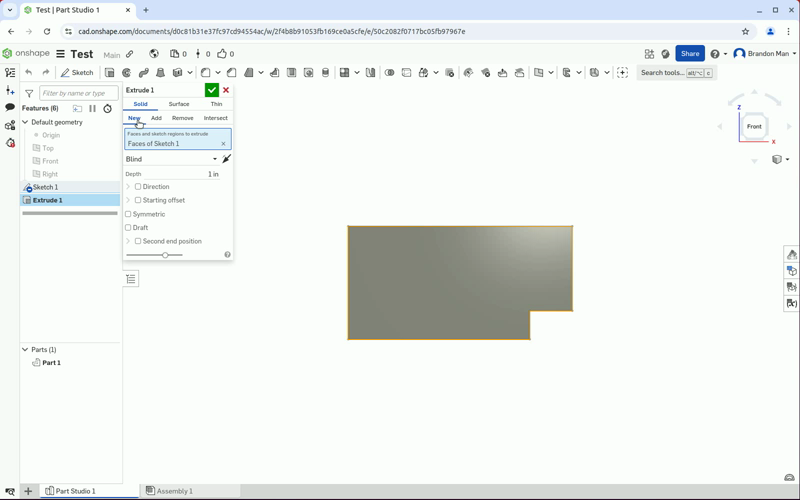
key(tab, 4)
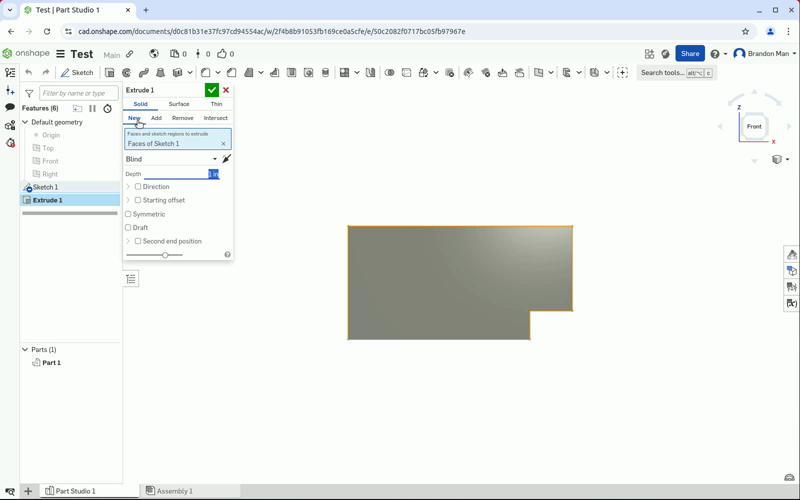
text(11.554)
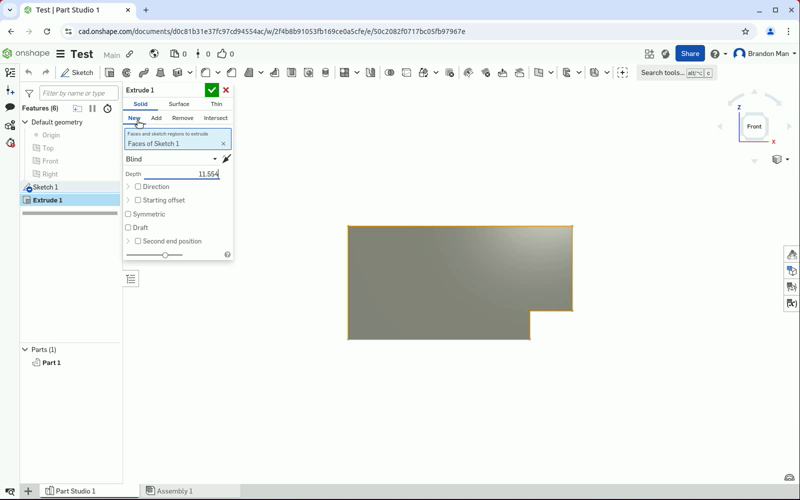
key(enter)
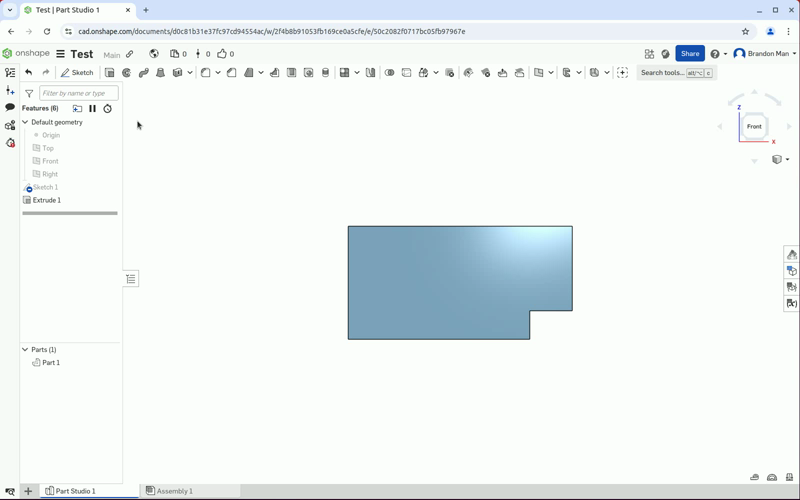
key(shift+h)
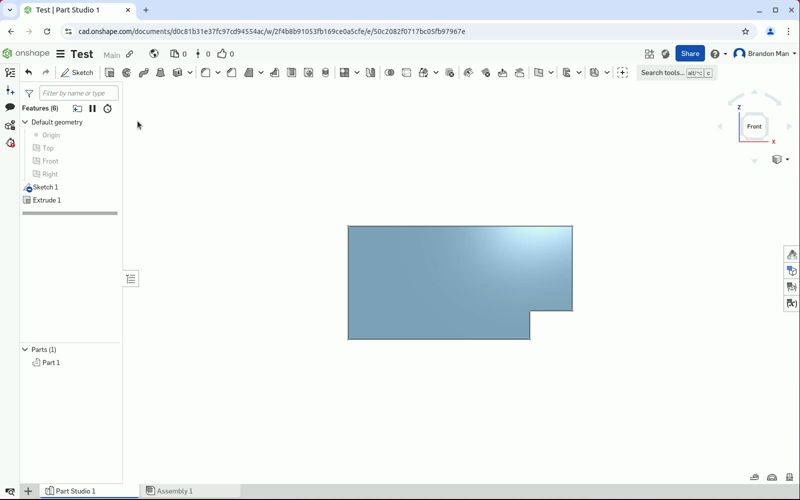
key(shift+h)
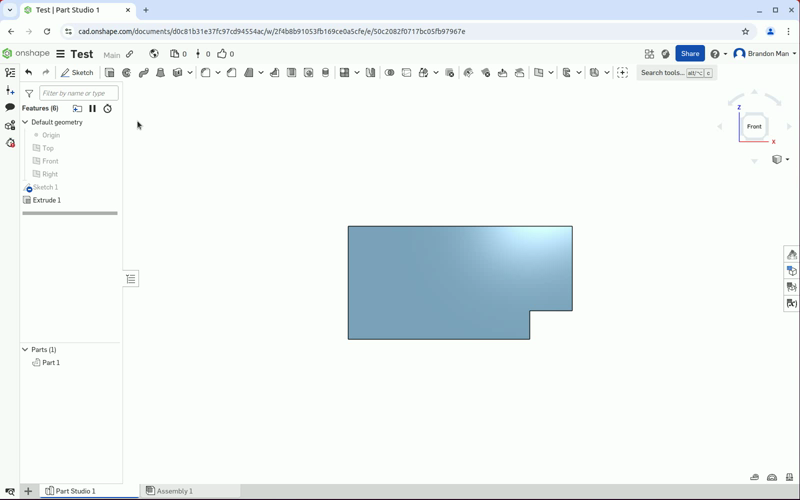
mouse_move(73, 189)
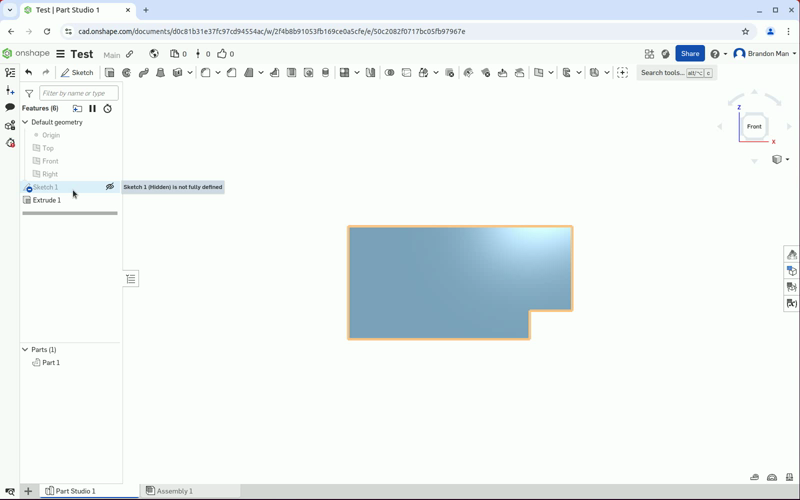
click(73, 189)
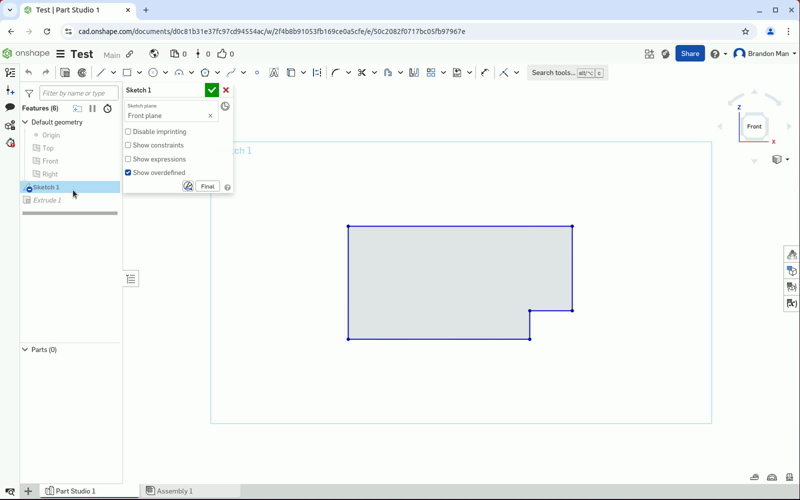
mouse_move(229, 92)
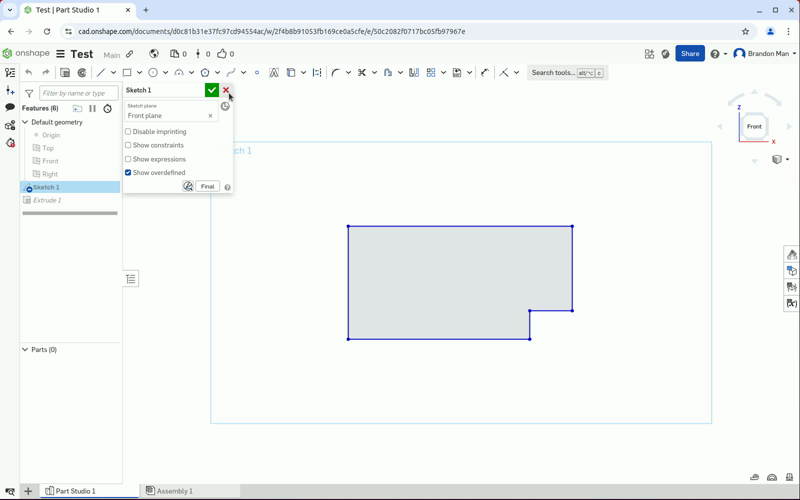
click(229, 92)
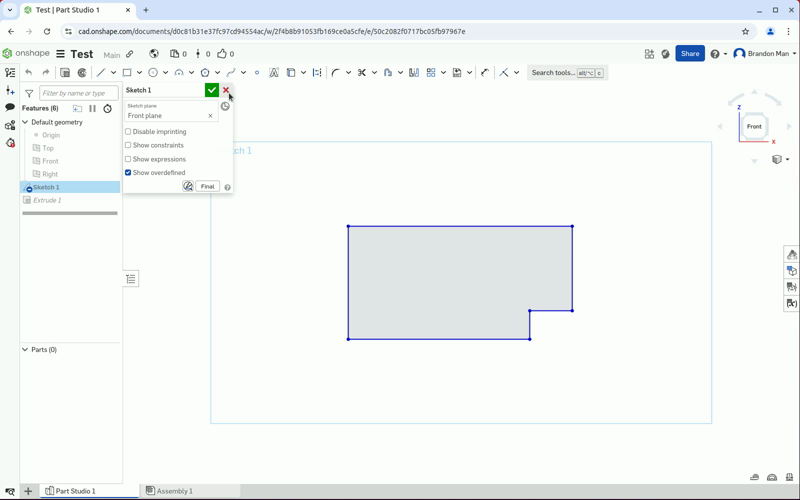
key(shift+s)
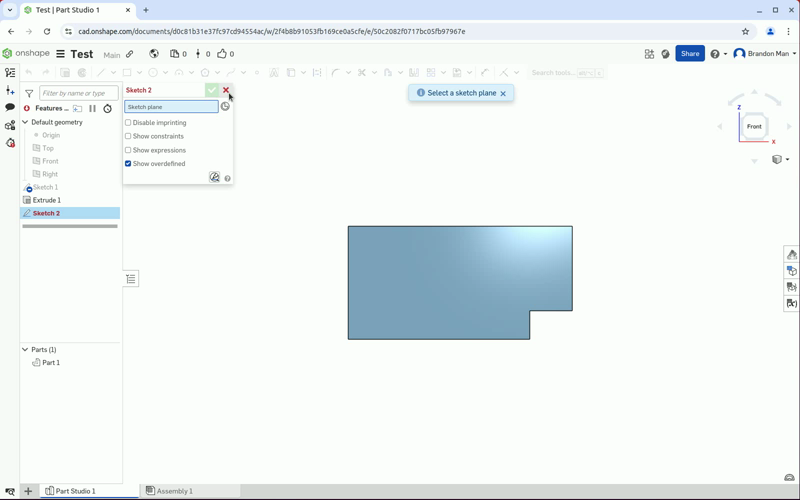
mouse_move(73, 163)
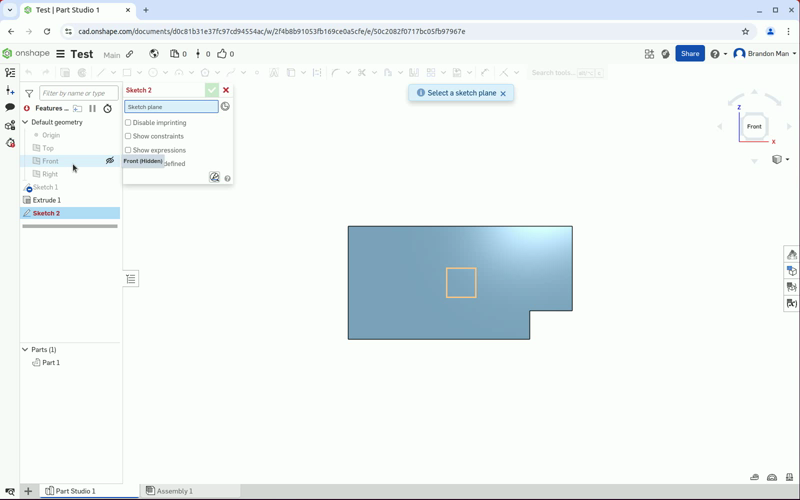
click(73, 163)
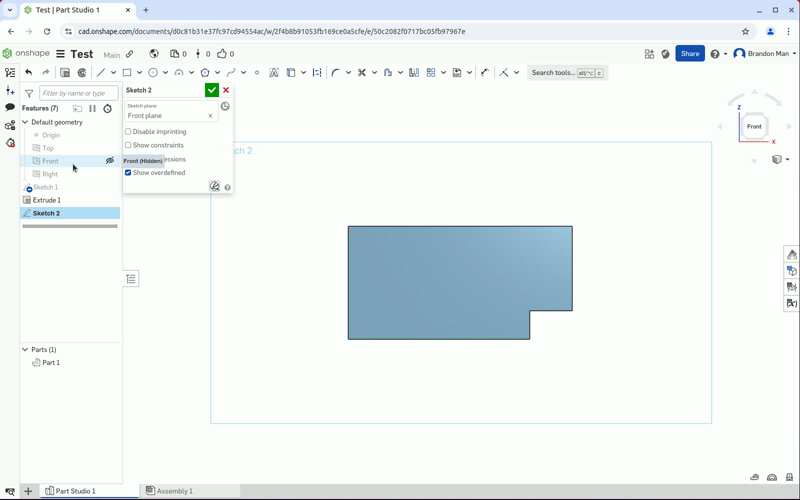
mouse_move(73, 352)
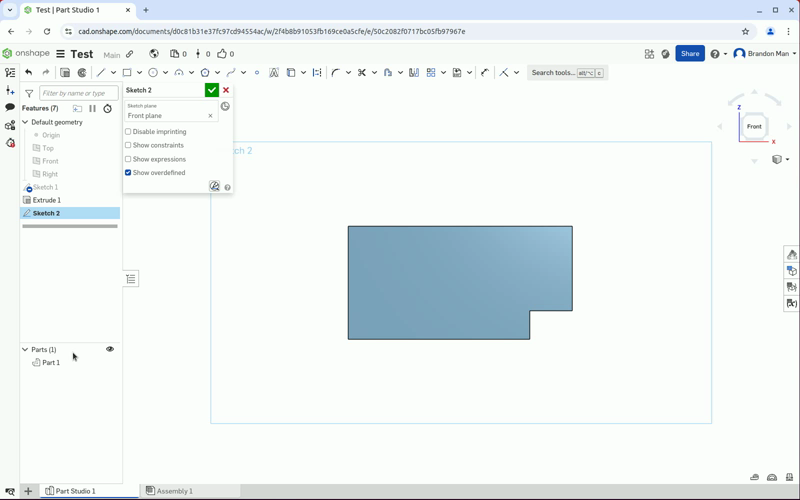
key(y)
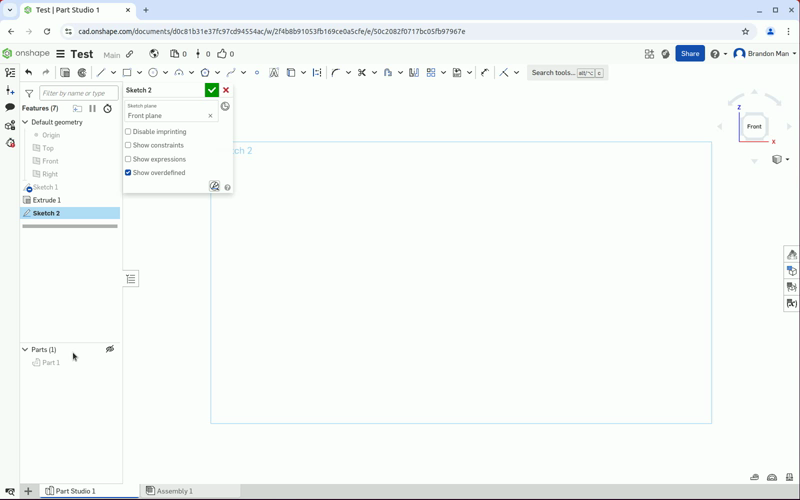
key(l)
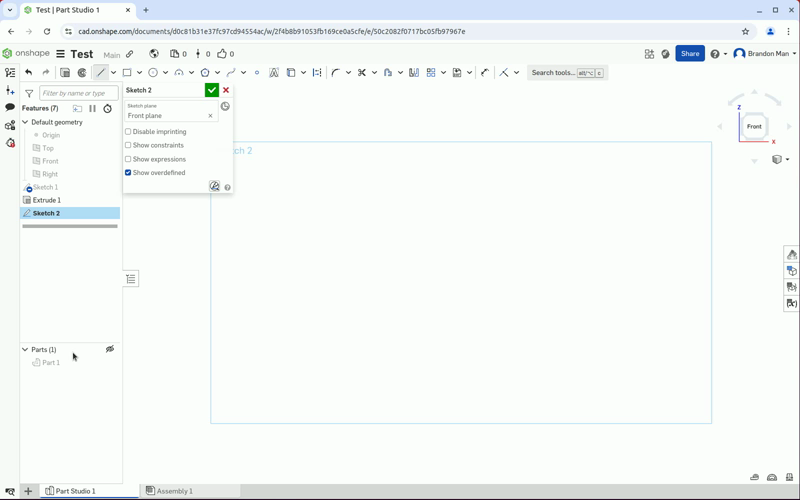
key_down(shift)
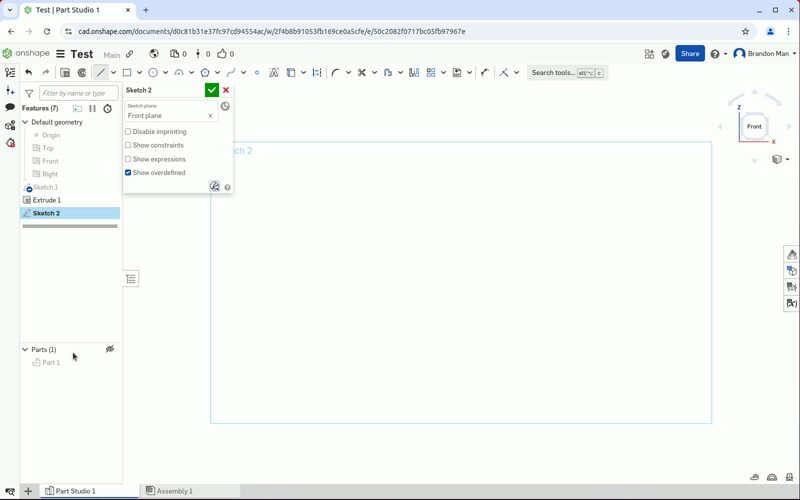
mouse_move(531, 339)
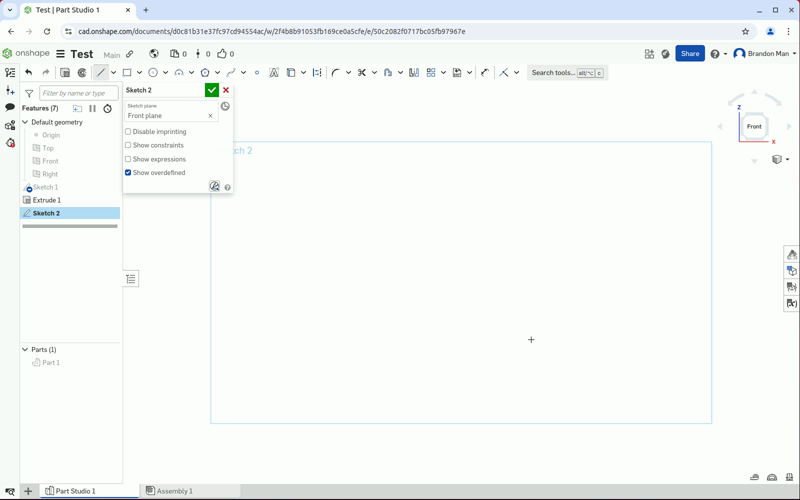
click(531, 339)
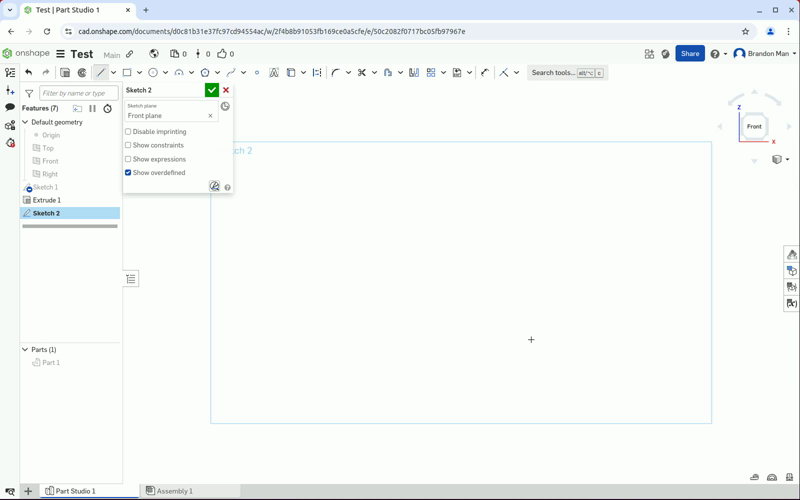
key_up(shift)
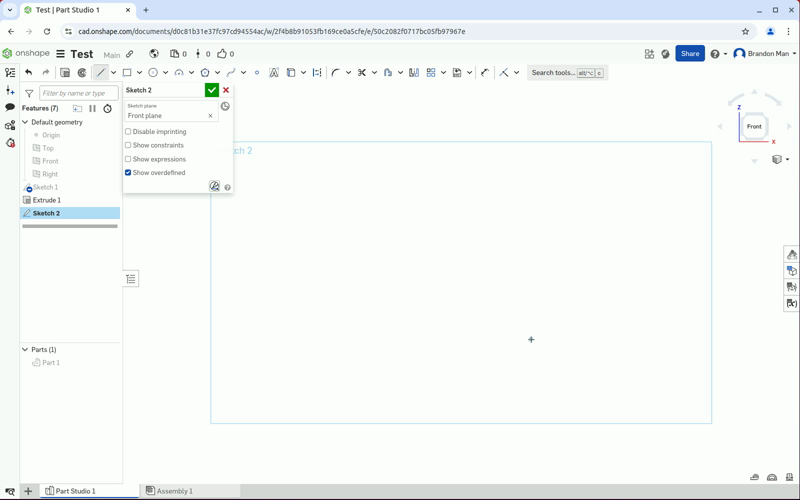
key_down(shift)
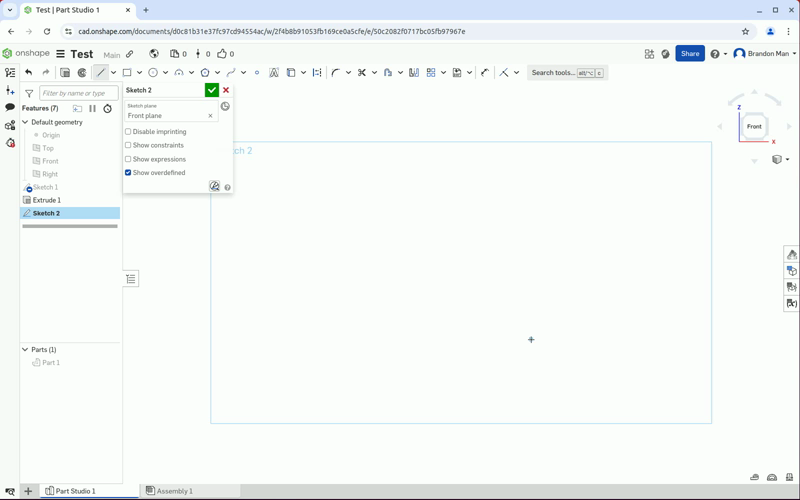
mouse_move(561, 339)
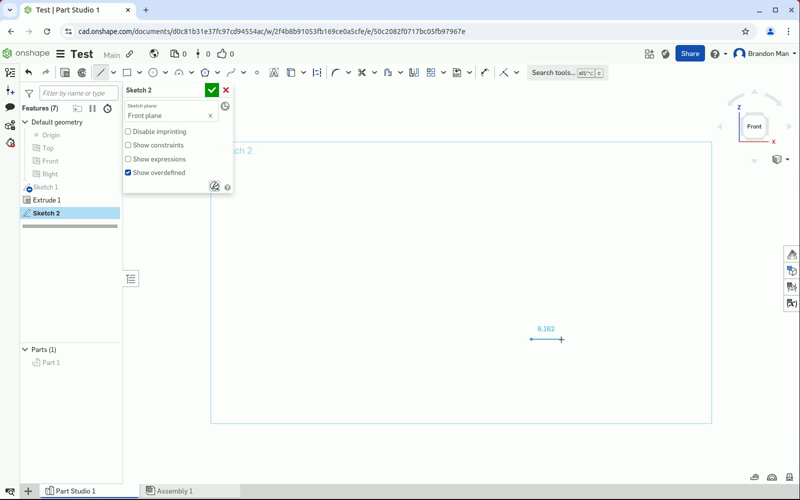
mouse_move(574, 339)
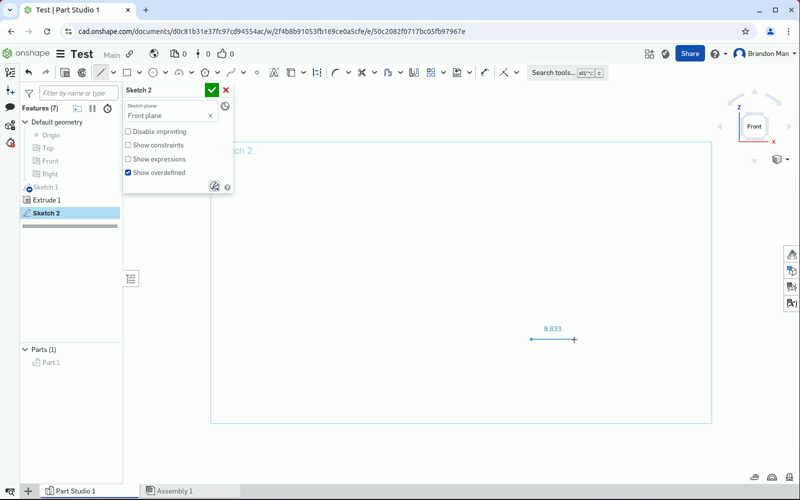
click(574, 339)
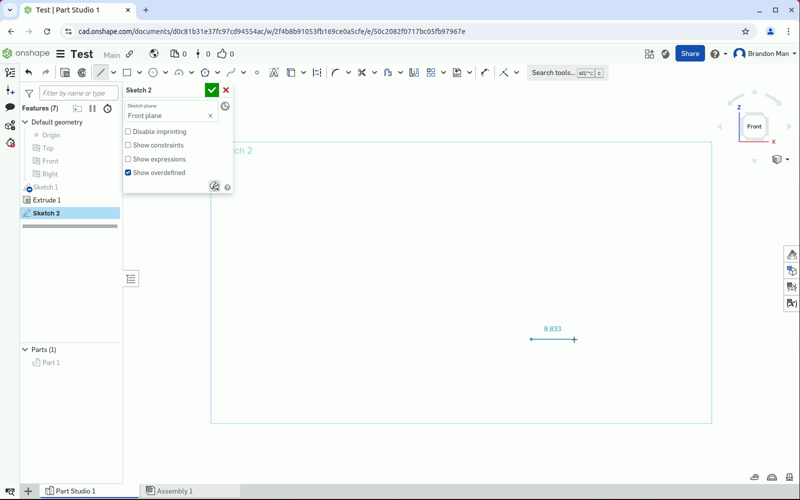
key_up(shift)
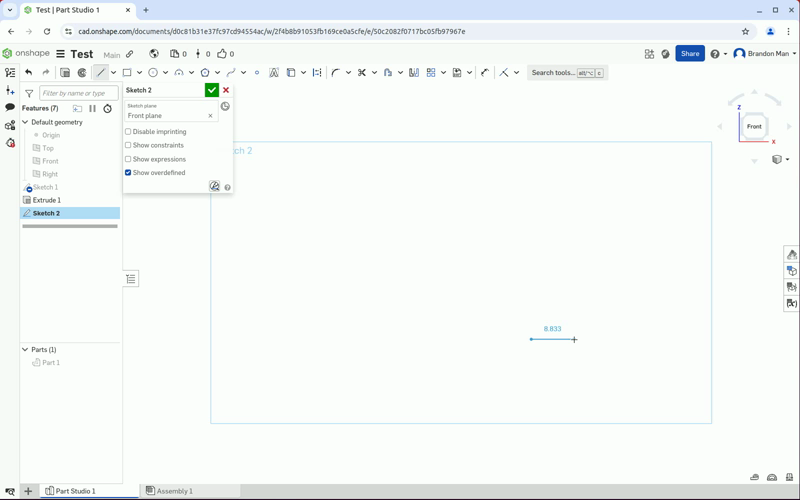
key_down(shift)
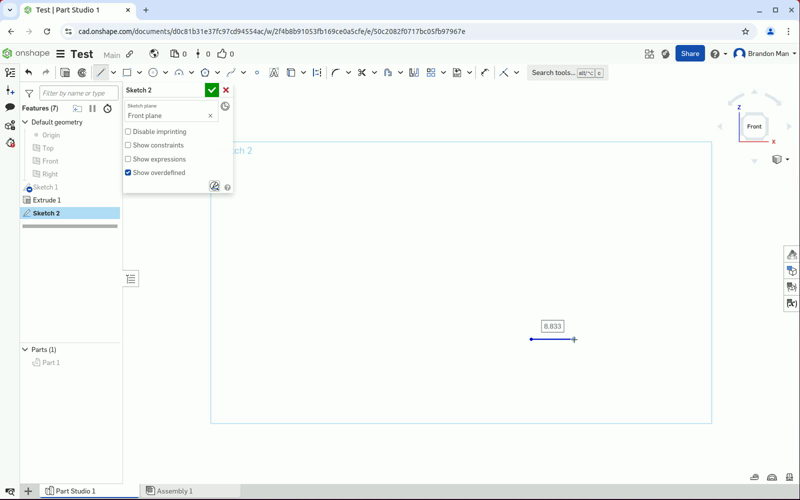
mouse_move(589, 339)
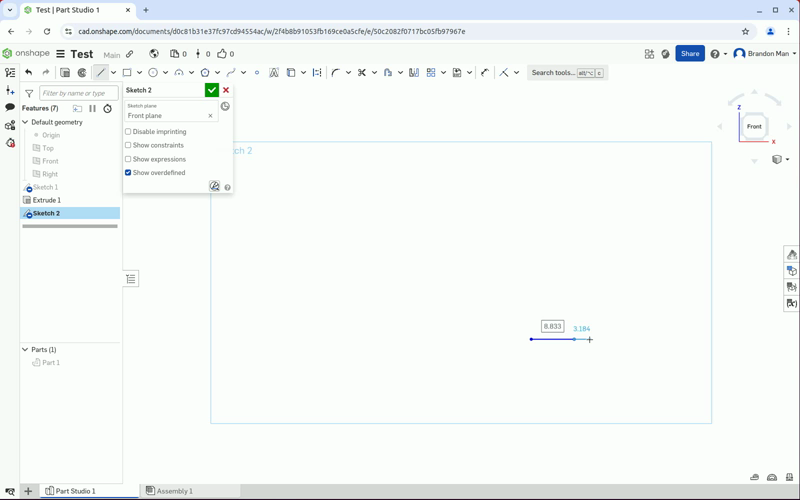
mouse_move(574, 310)
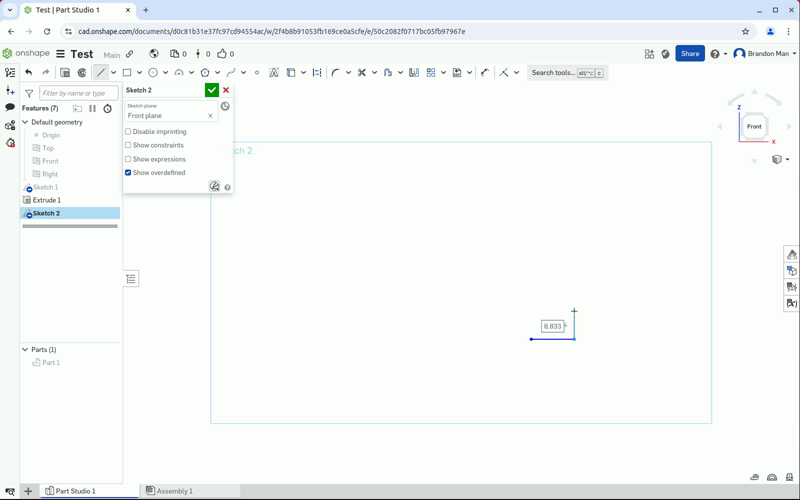
click(574, 310)
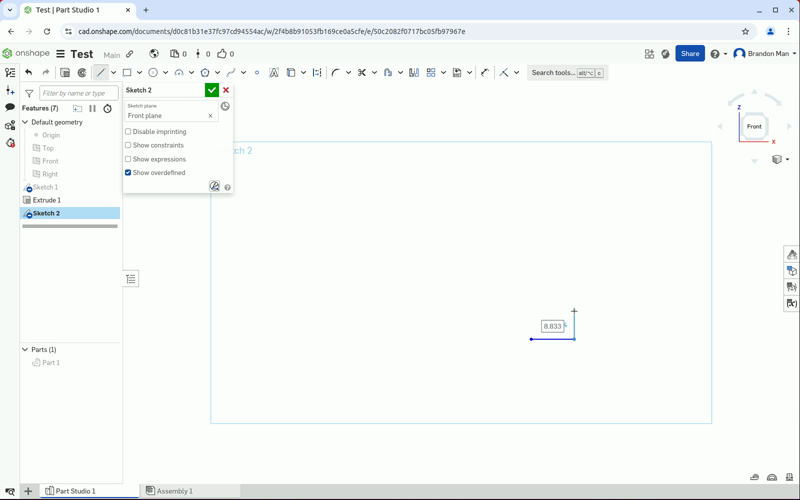
key_up(shift)
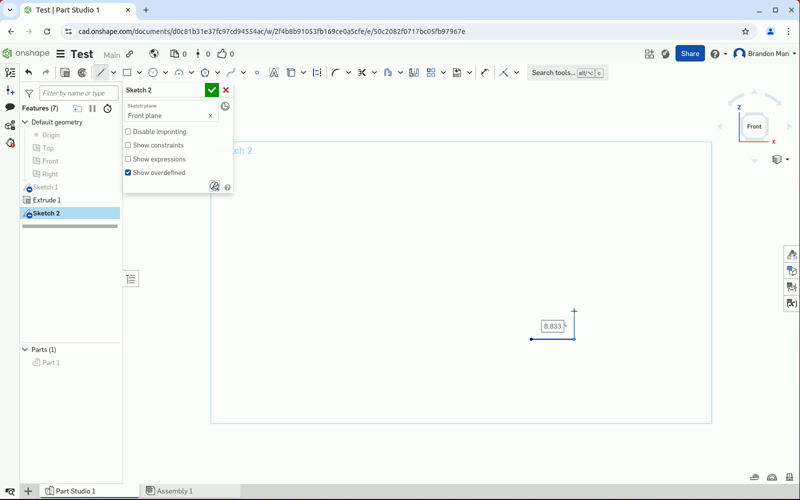
key_down(shift)
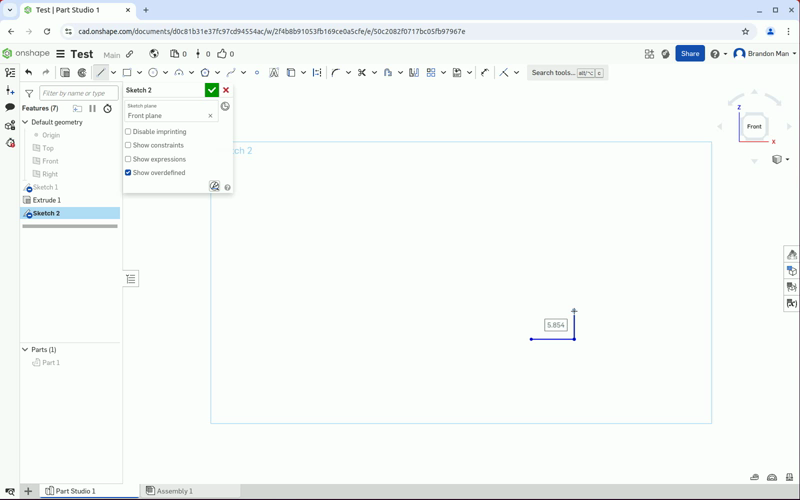
mouse_move(589, 310)
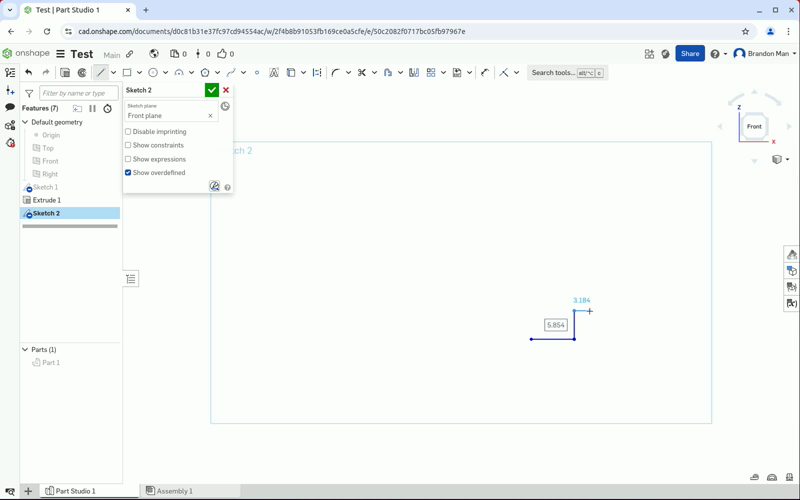
mouse_move(531, 310)
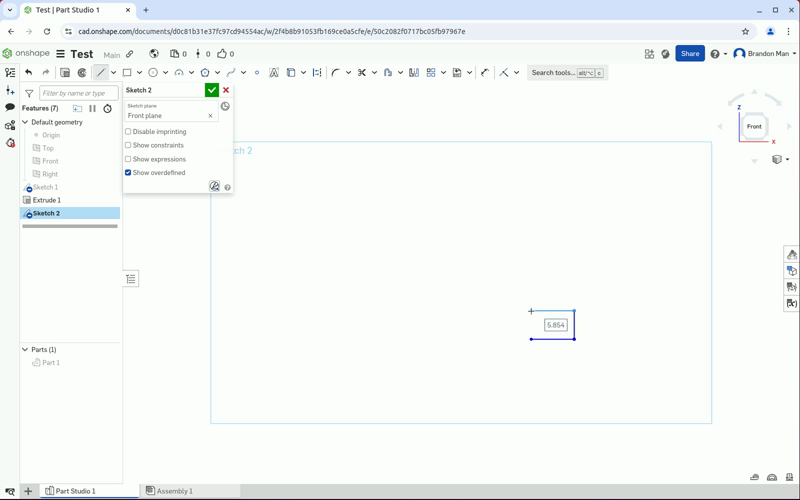
click(531, 310)
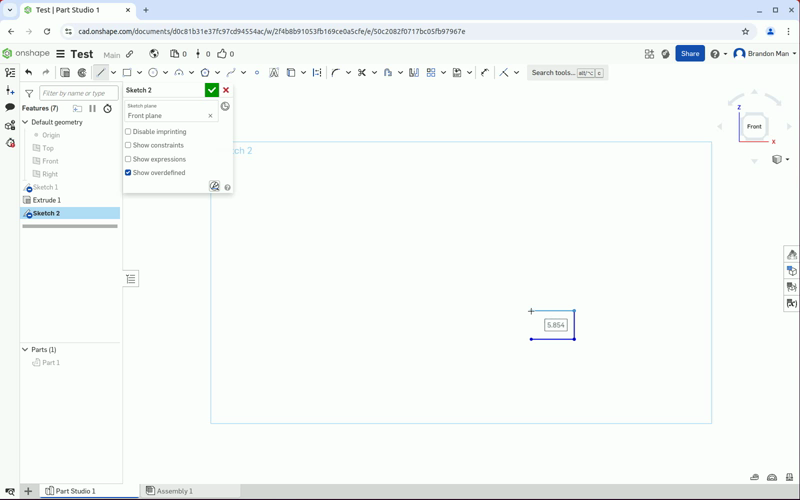
key_up(shift)
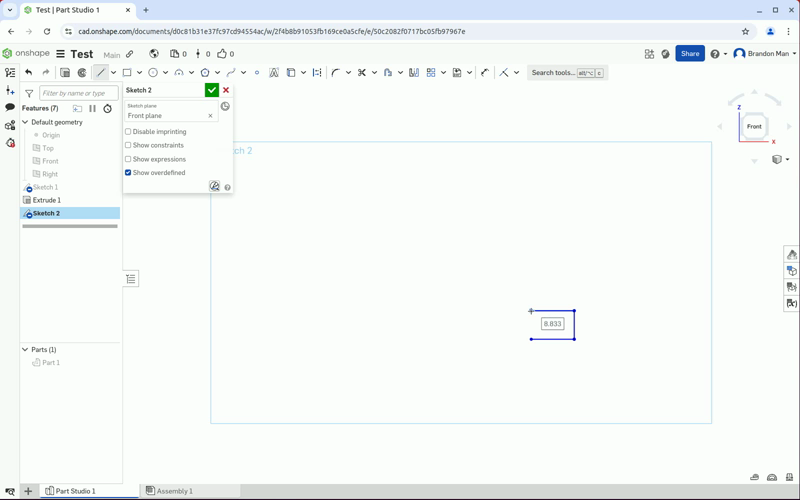
mouse_move(561, 310)
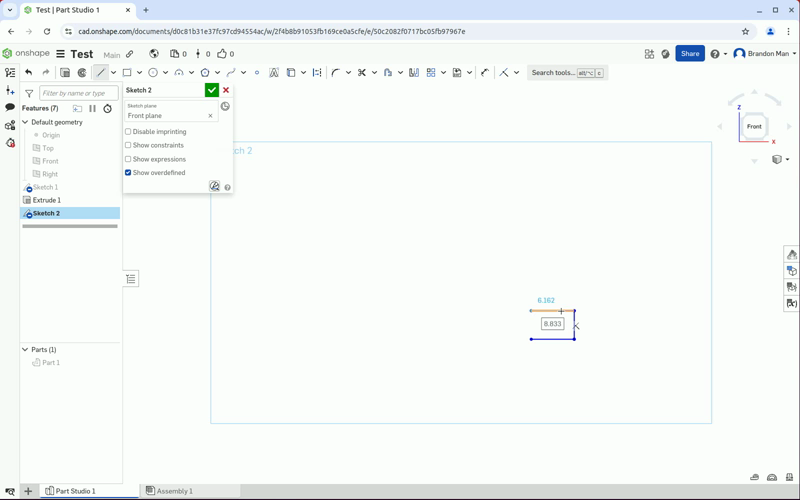
key_down(shift)
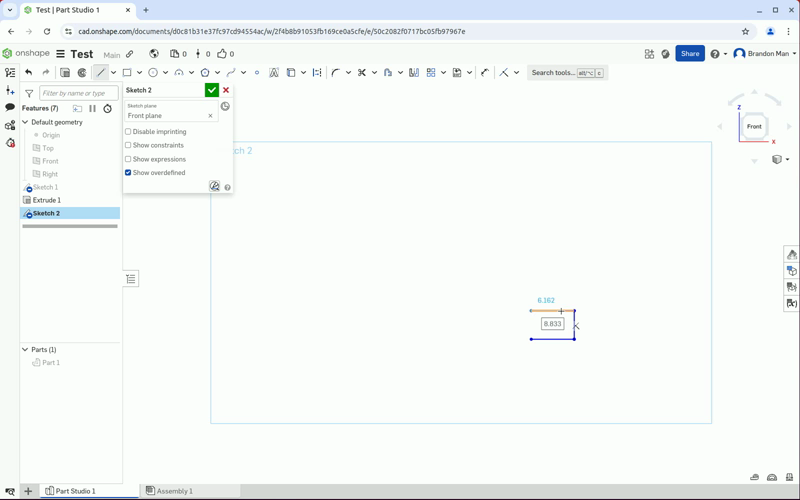
mouse_move(531, 339)
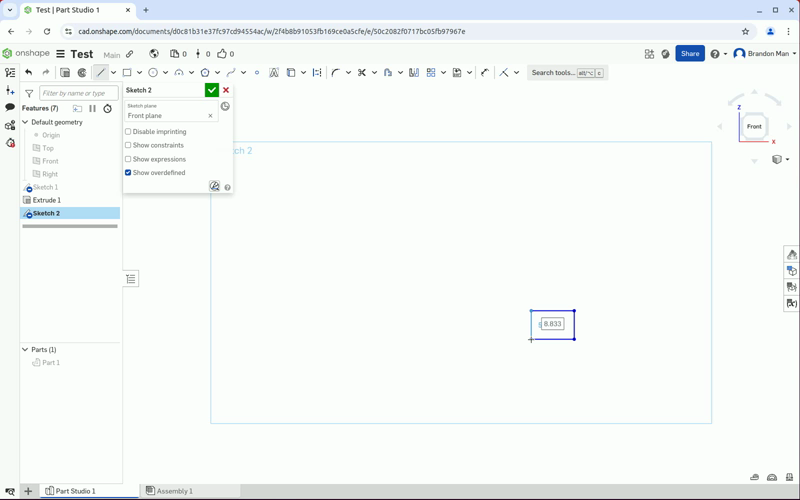
key_up(shift)
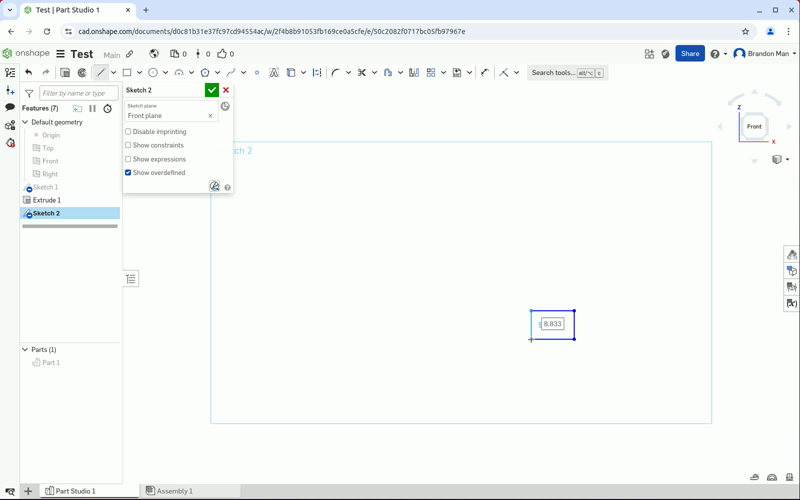
click(531, 339)
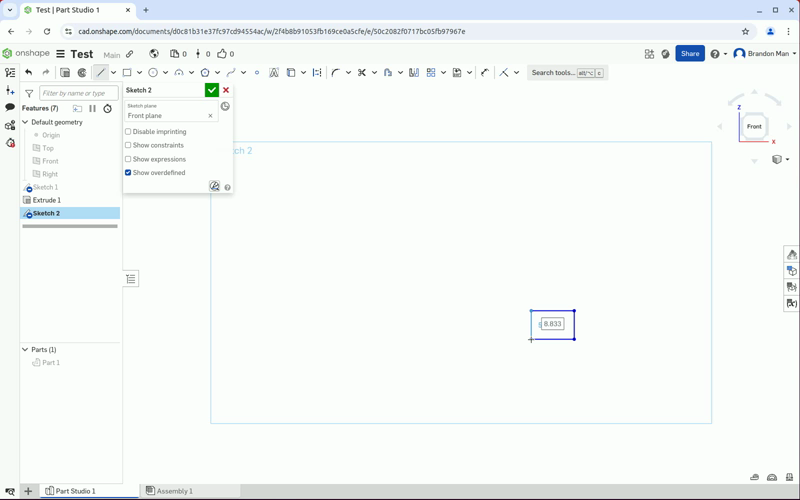
key(esc)
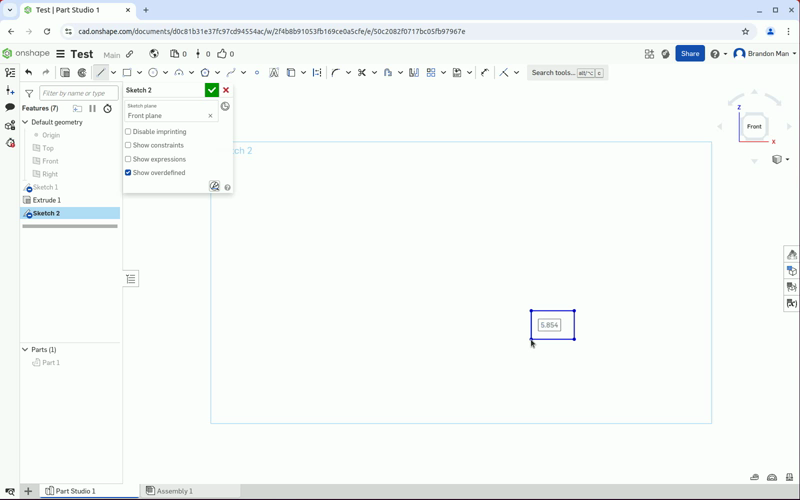
mouse_move(534, 328)
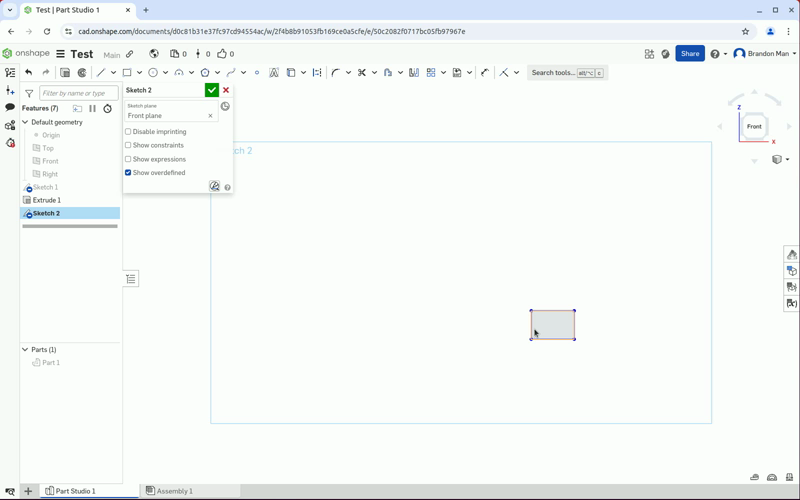
scroll(6)
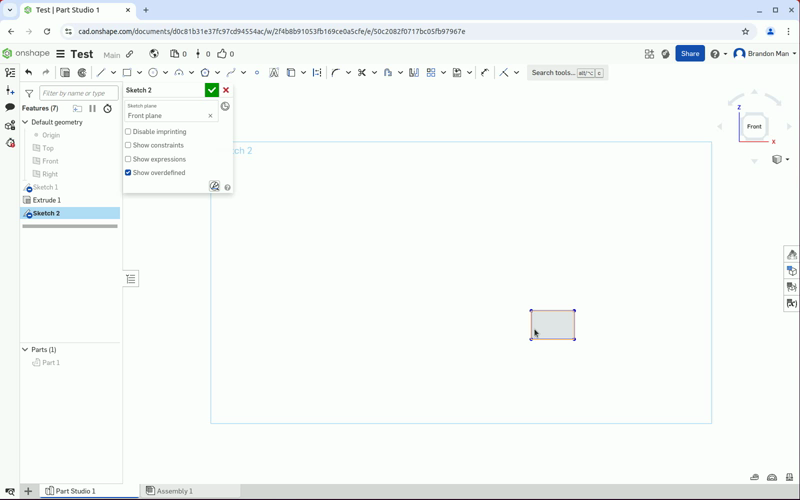
scroll(6)
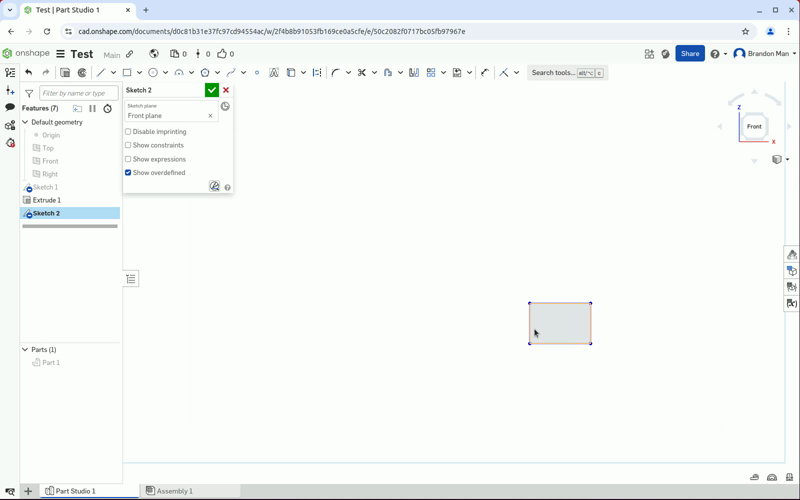
scroll(6)
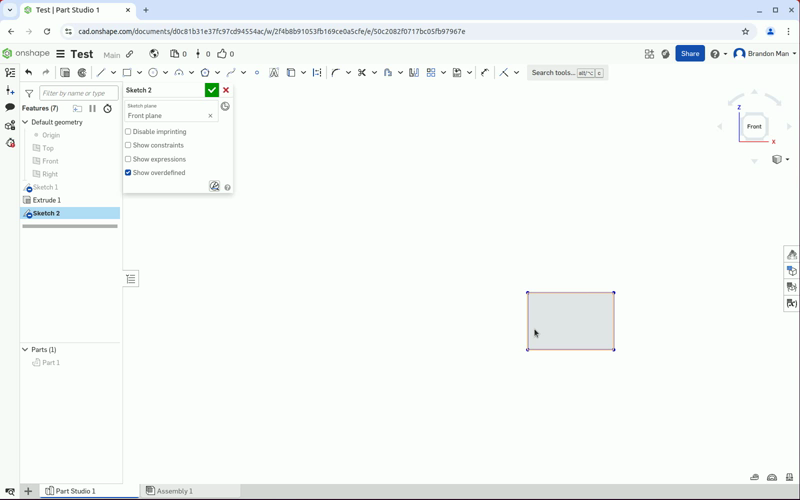
scroll(6)
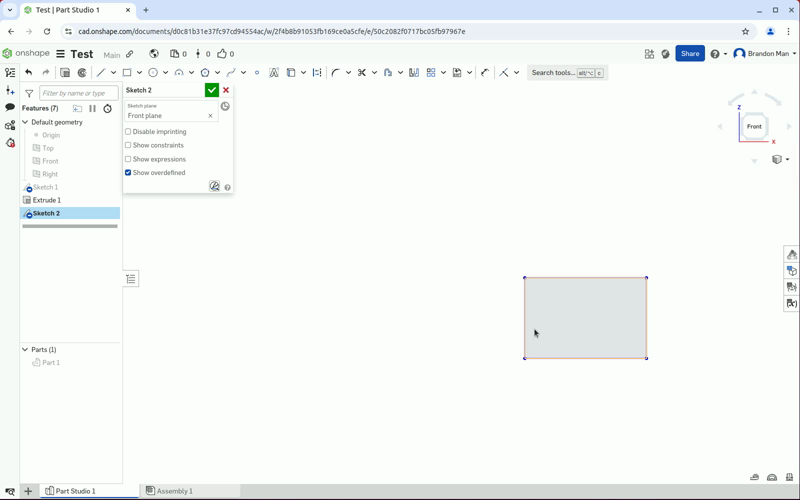
scroll(6)
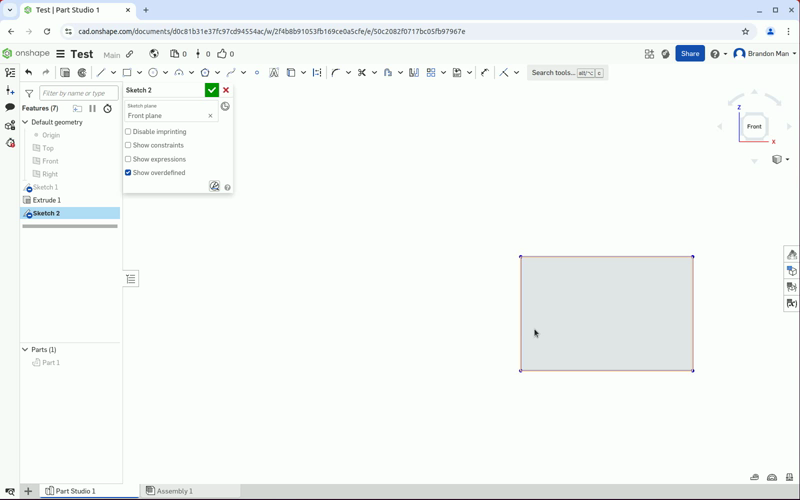
scroll(6)
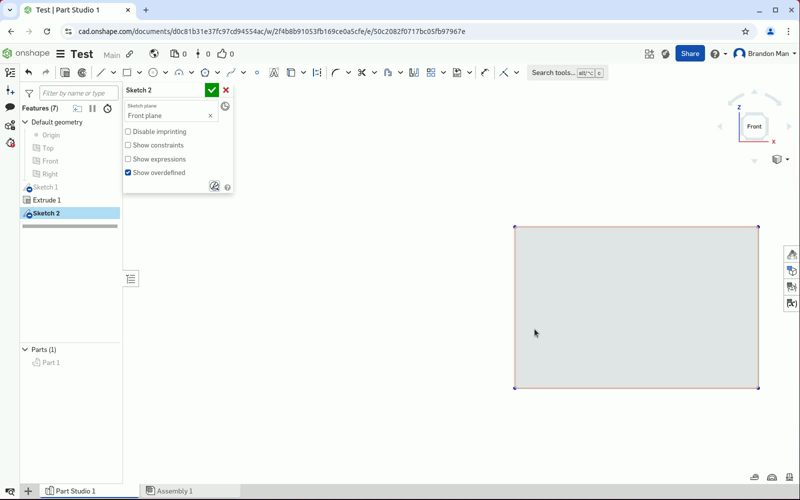
scroll(6)
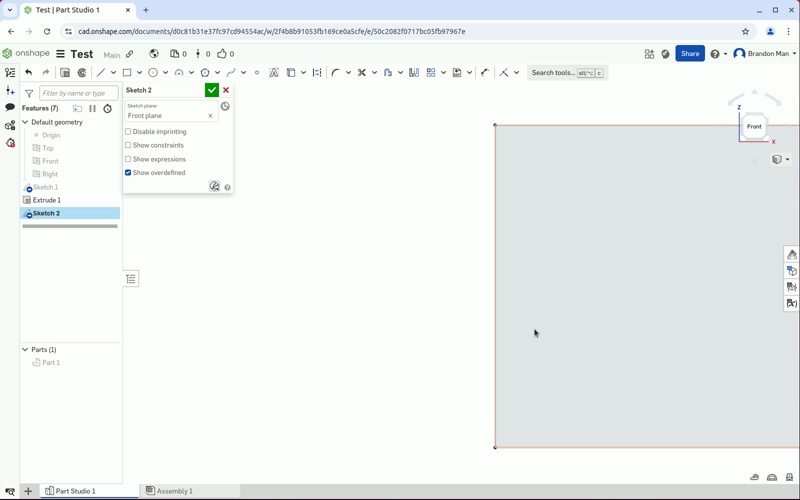
click(534, 328)
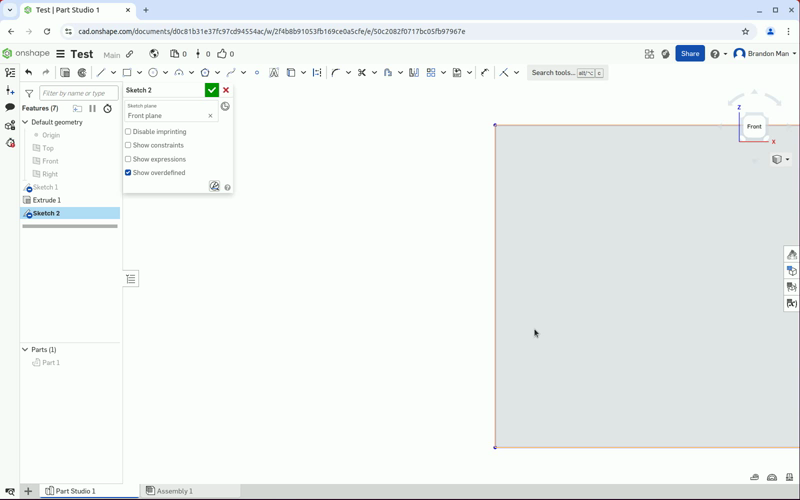
scroll(-6)
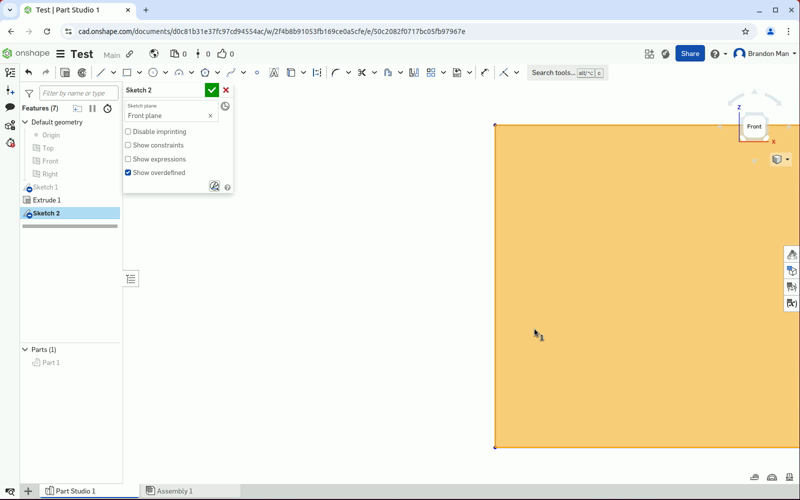
scroll(-6)
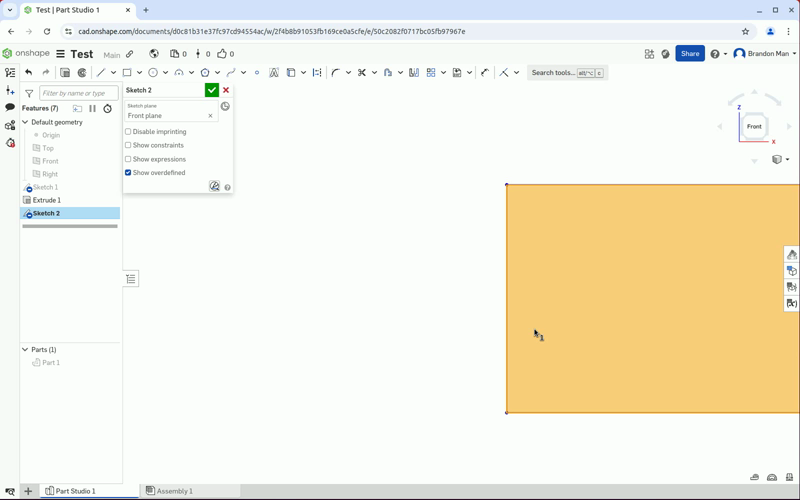
scroll(-6)
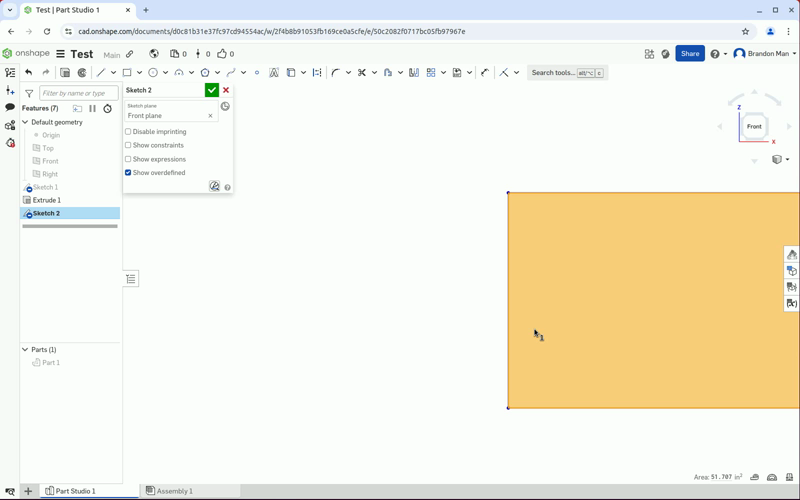
scroll(-6)
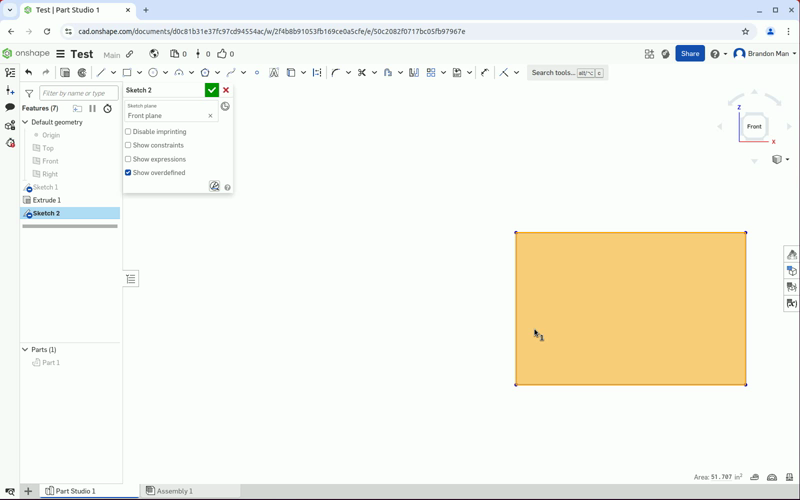
scroll(-6)
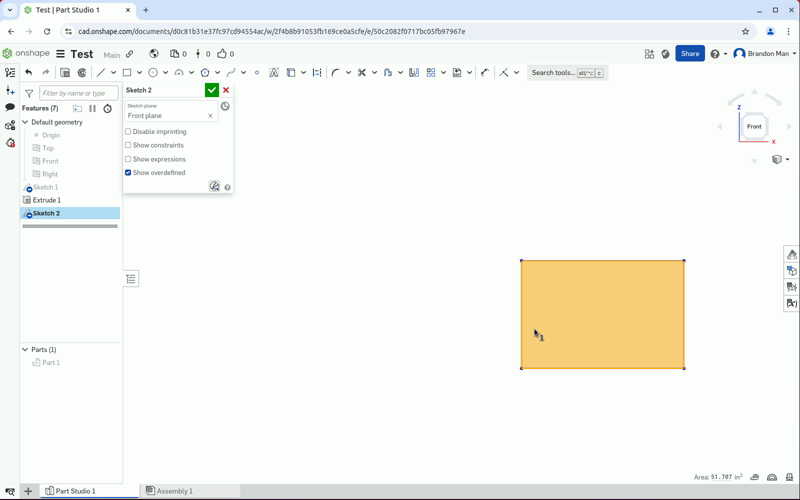
scroll(-6)
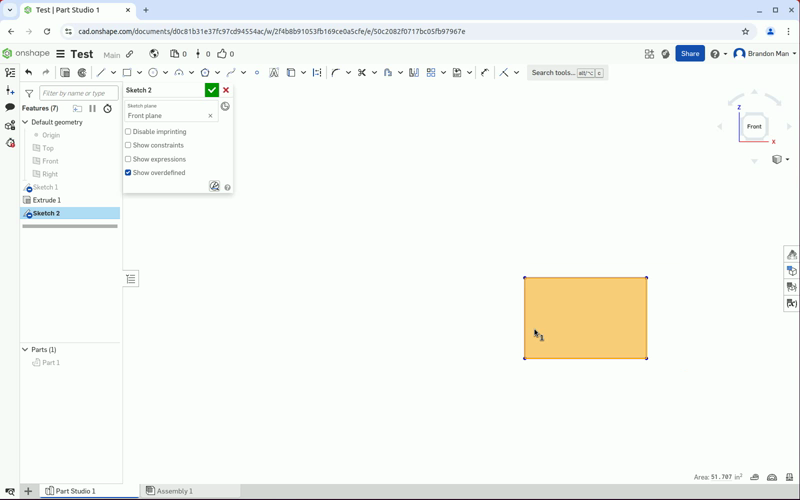
scroll(-6)
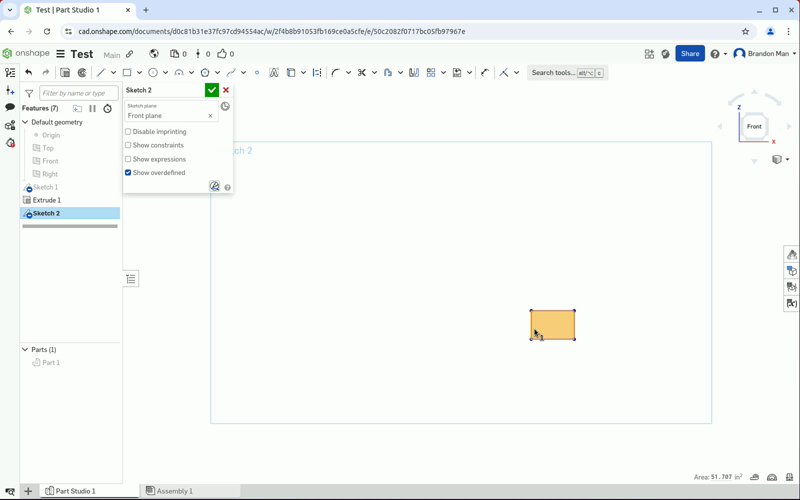
mouse_move(73, 352)
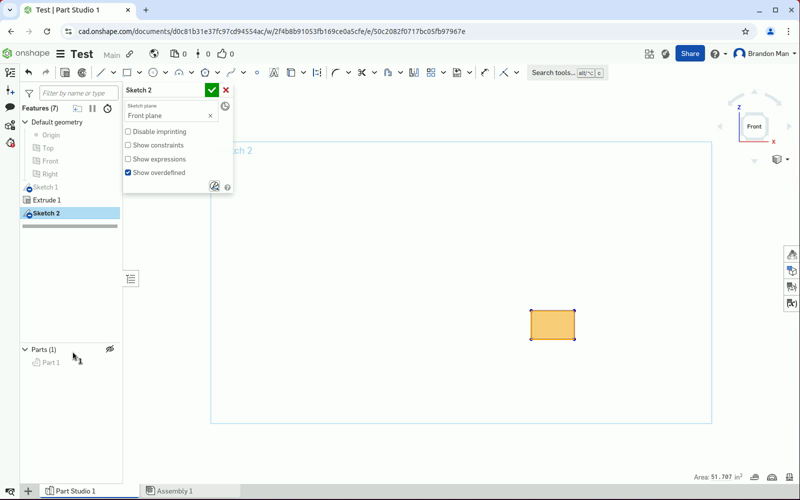
key(shift+y)
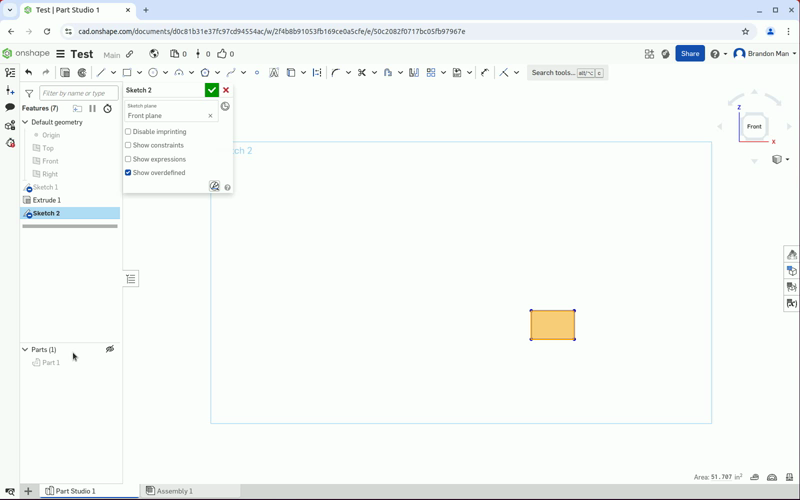
key(shift+e)
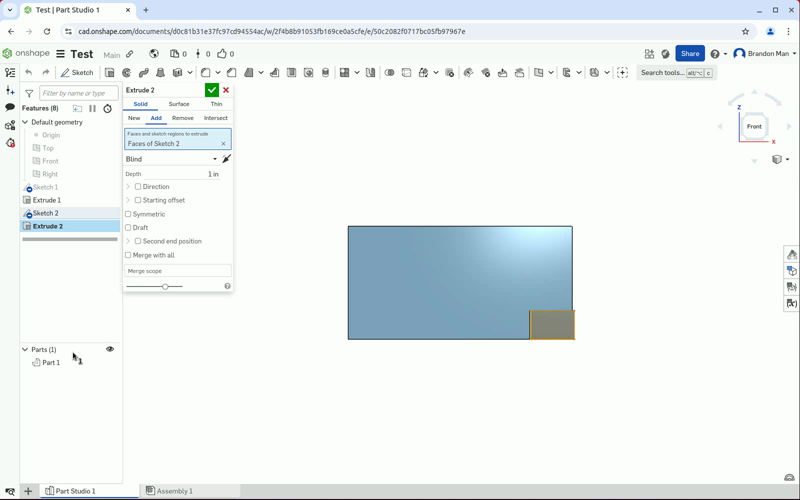
mouse_move(143, 106)
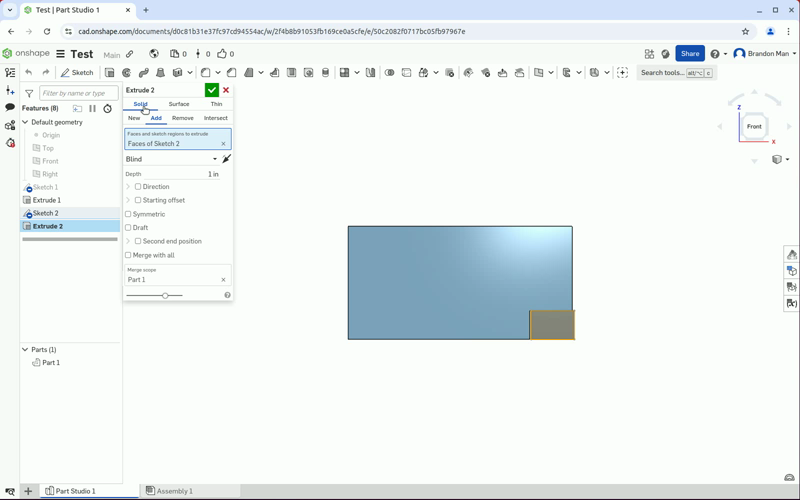
click(143, 106)
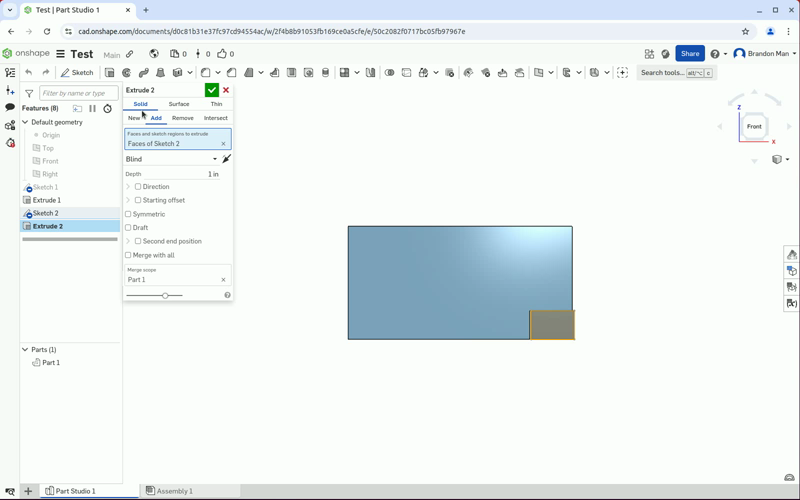
mouse_move(137, 120)
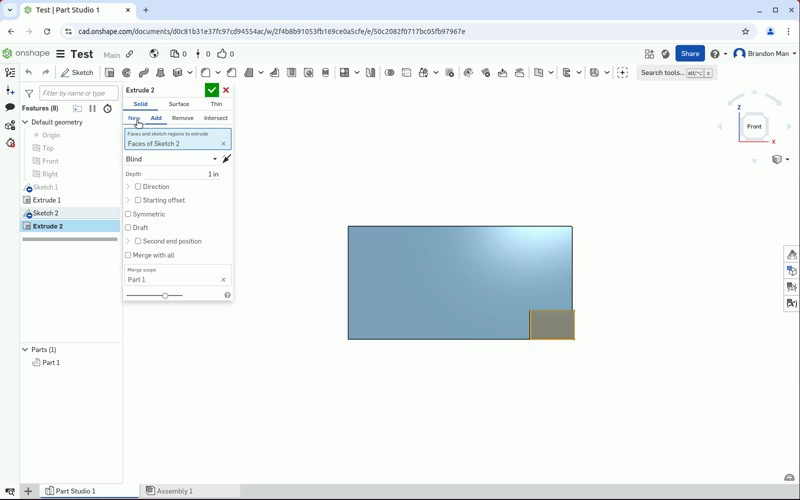
click(137, 120)
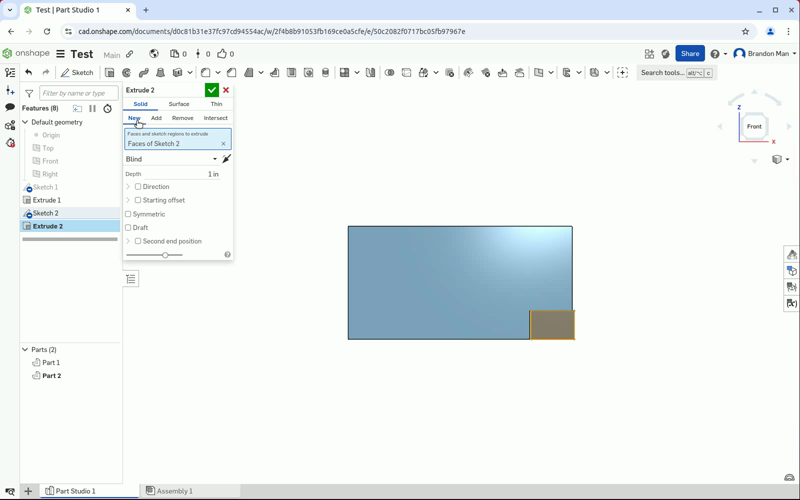
key(tab, 4)
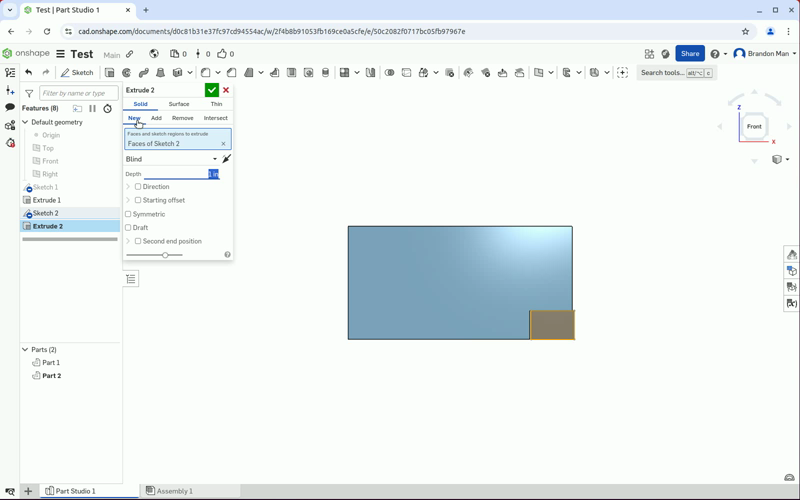
text(11.554)
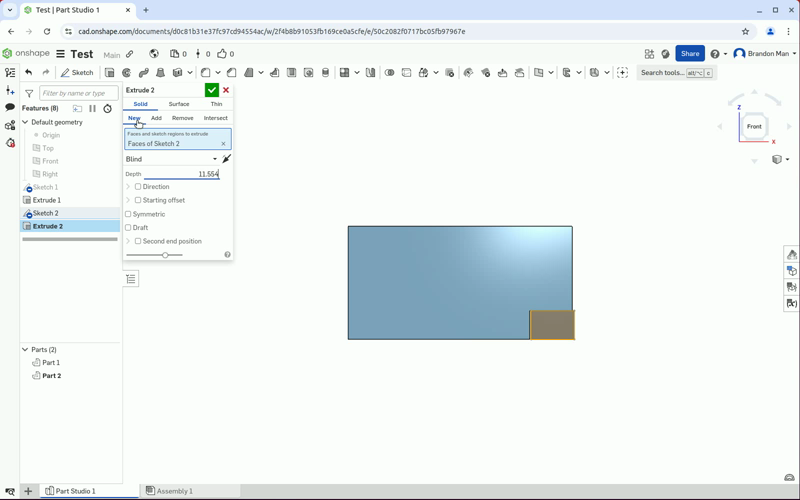
key(enter)
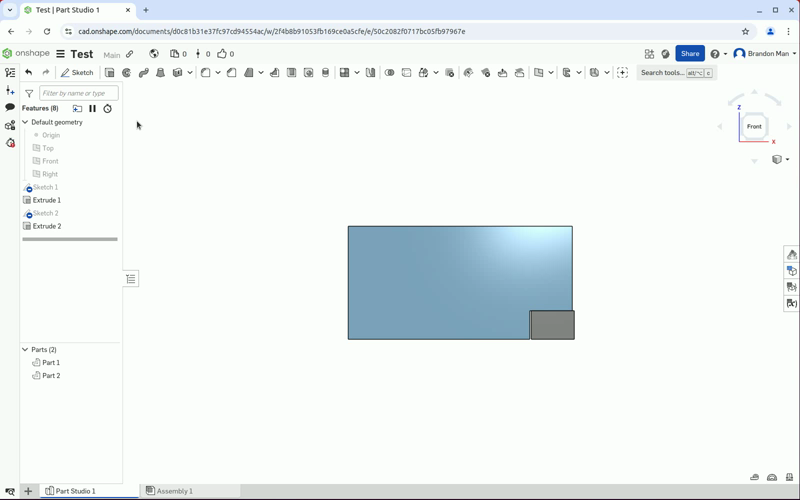
key(shift+h)
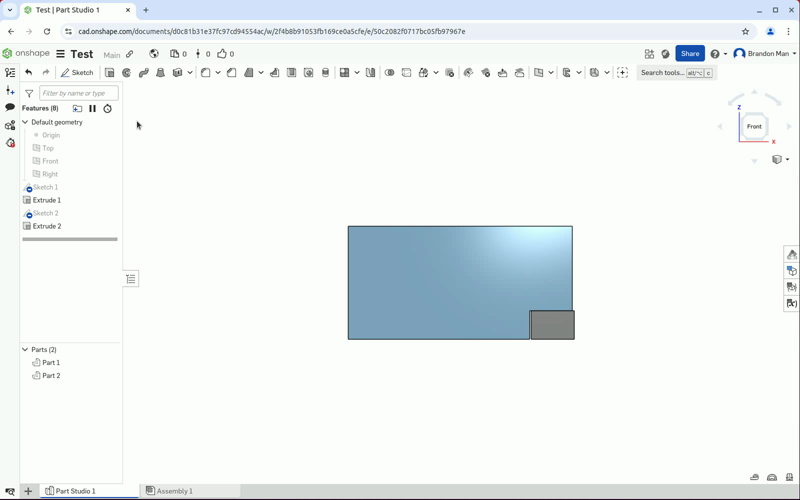
key(shift+h)
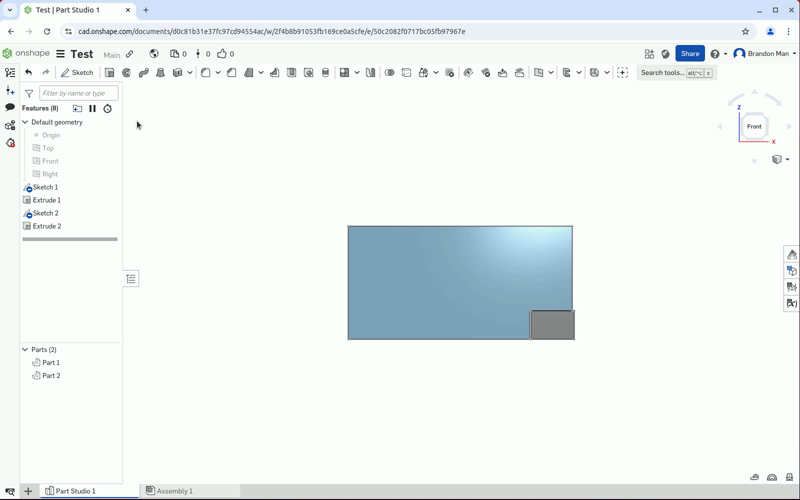
key(shift+7)
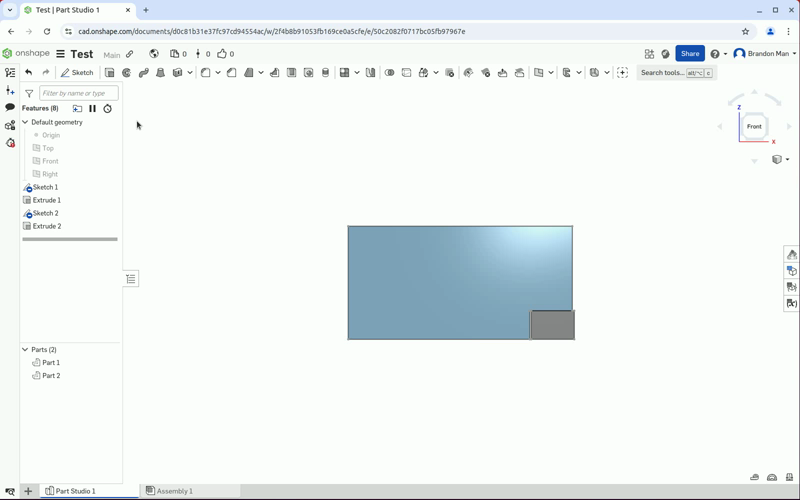
key(left, 2)
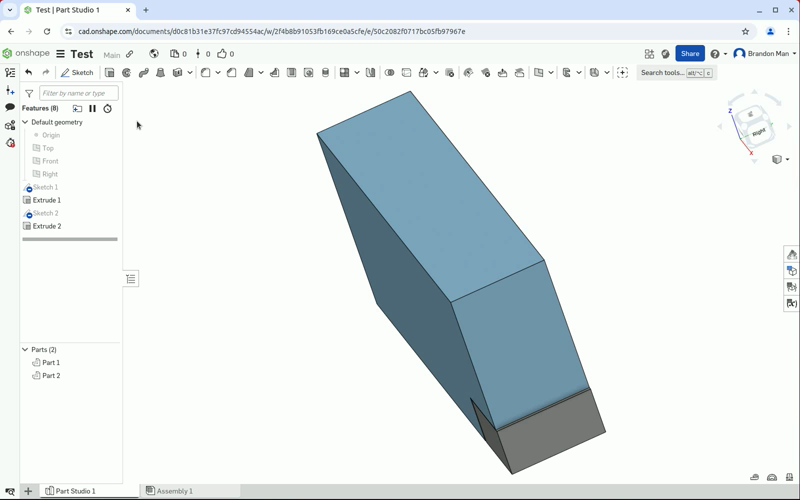
key(down, 2)
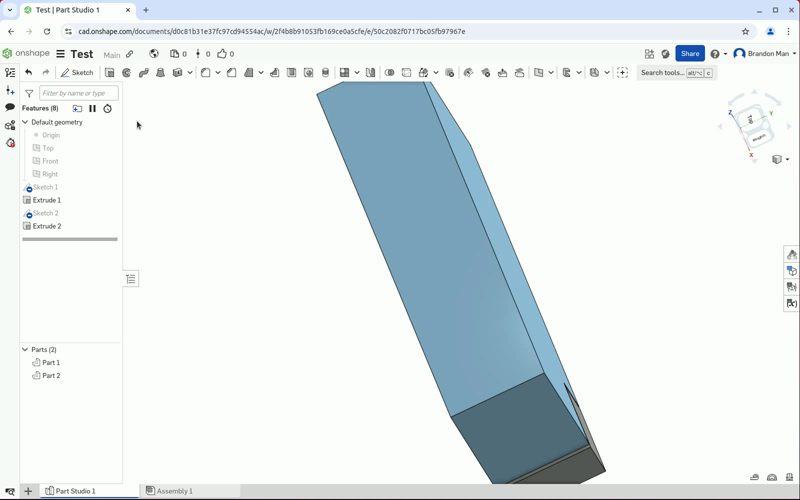
key(up, 2)
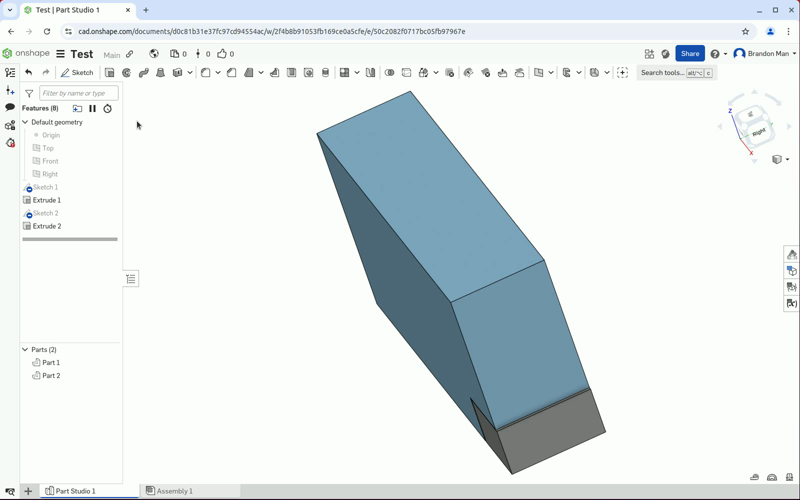
key(right, 2)
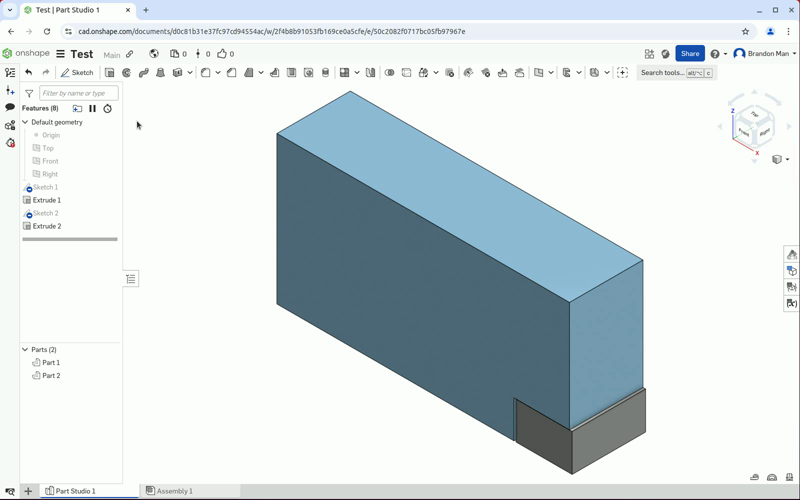
mouse_move(73, 189)
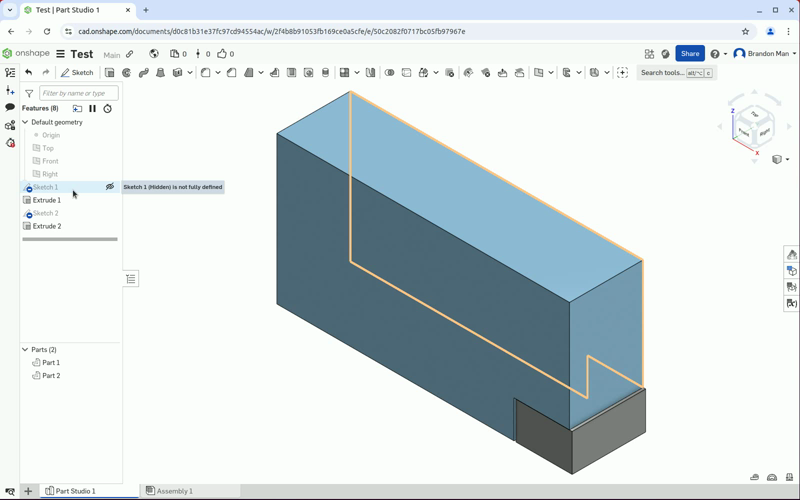
click(73, 189)